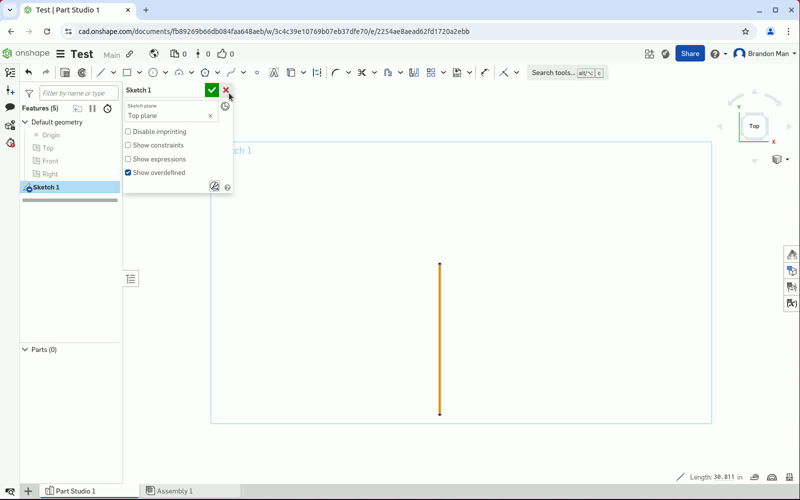
key(shift+h)
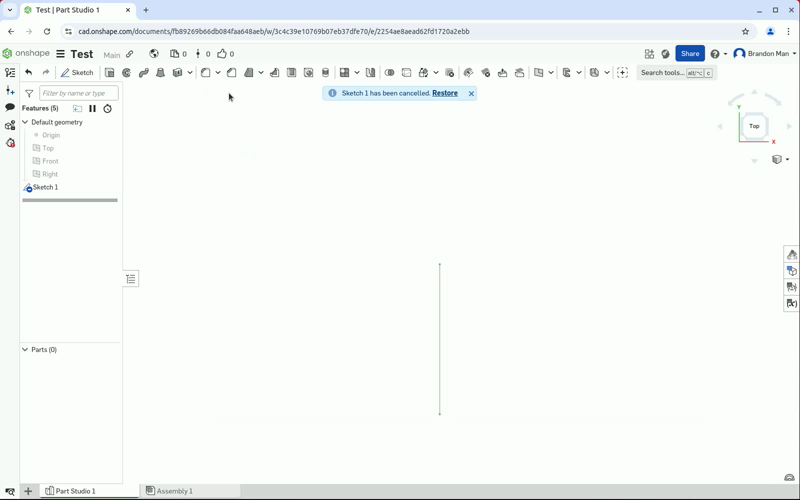
key(shift+s)
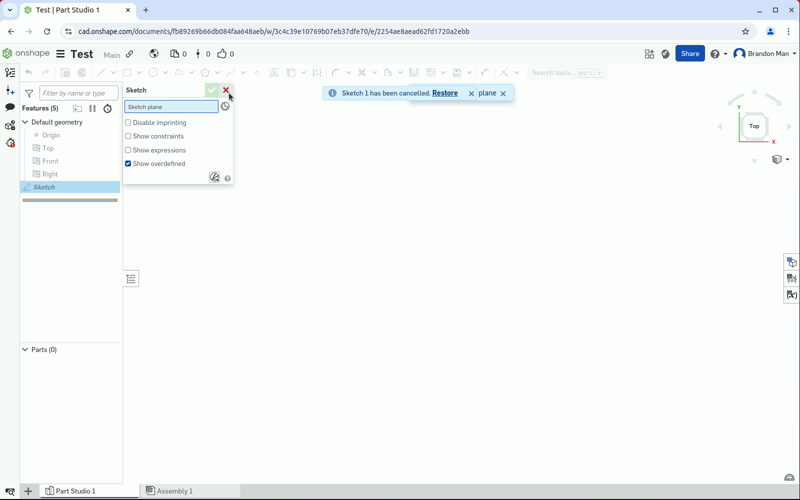
mouse_move(73, 150)
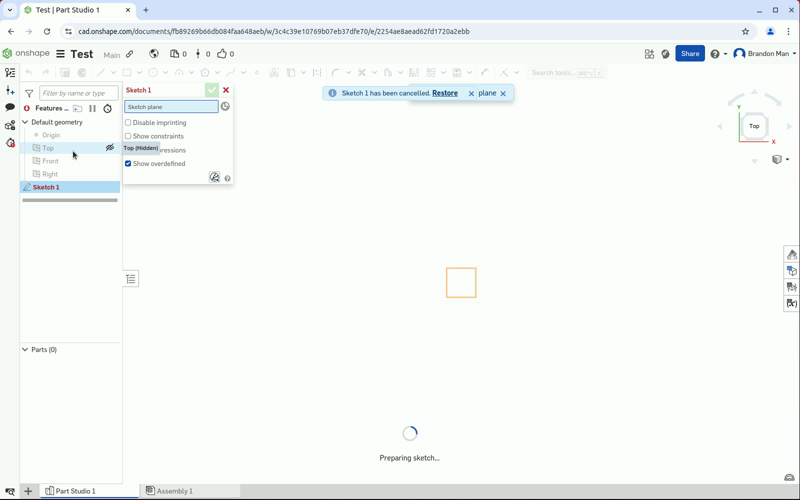
click(73, 150)
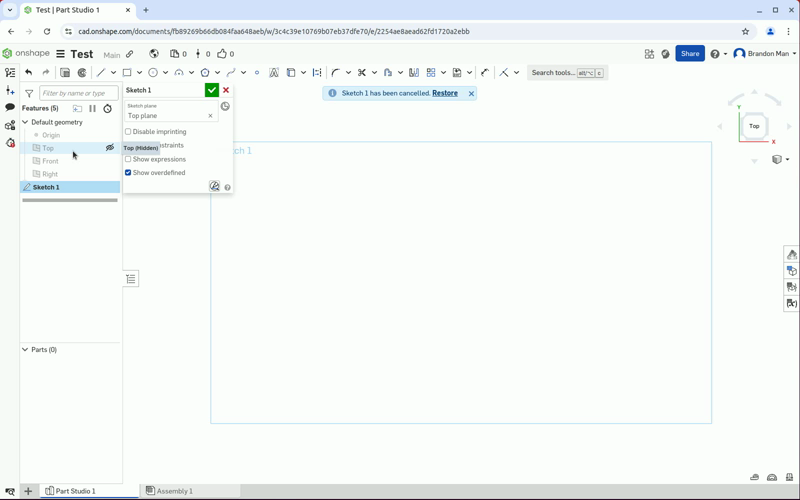
mouse_move(73, 352)
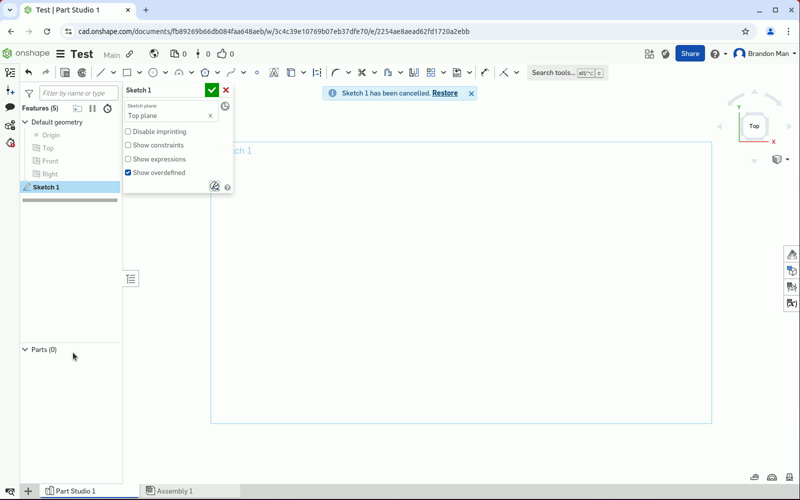
key(y)
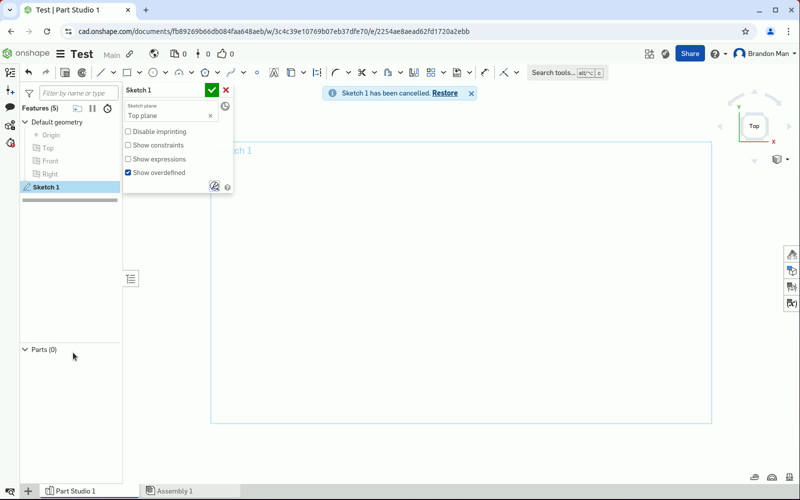
key(l)
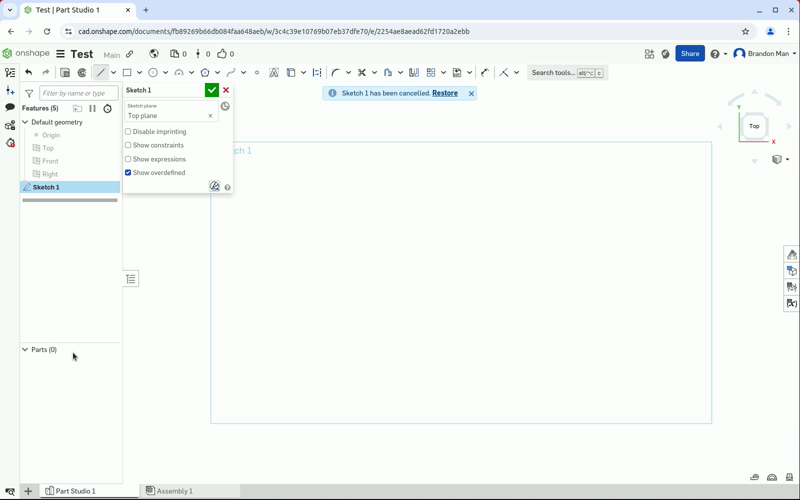
key_down(shift)
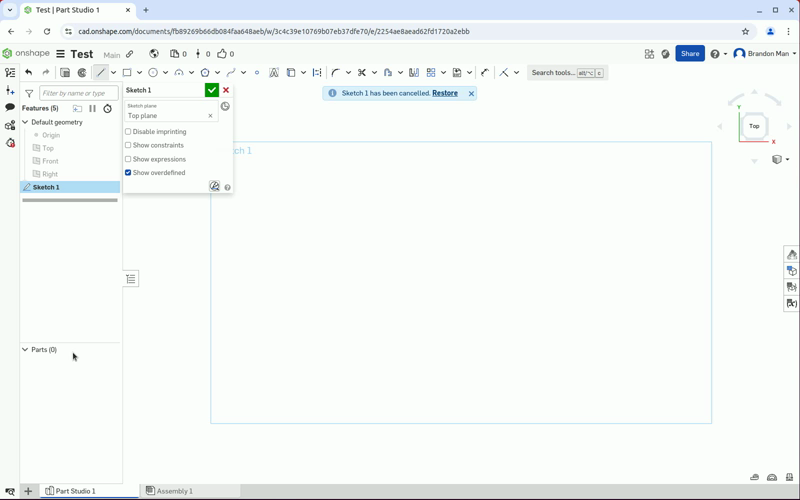
mouse_move(348, 357)
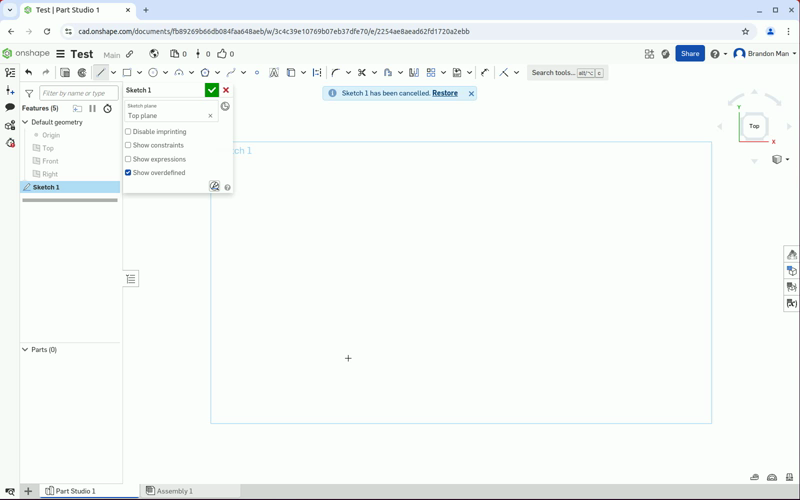
click(348, 357)
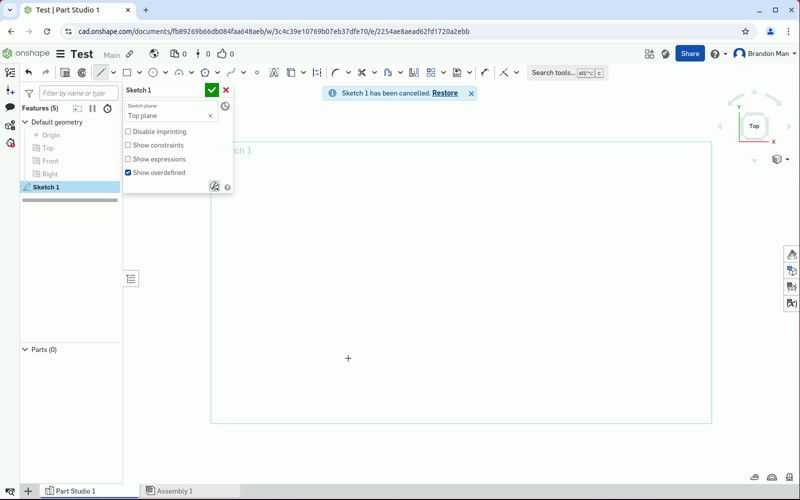
key_up(shift)
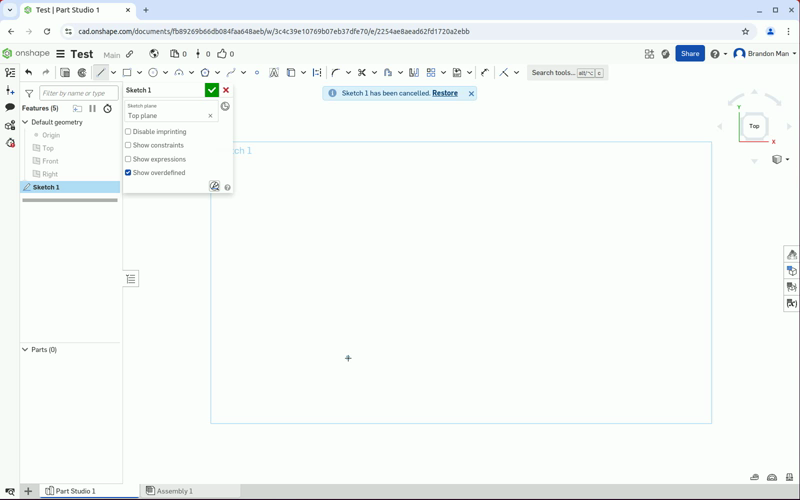
key_down(shift)
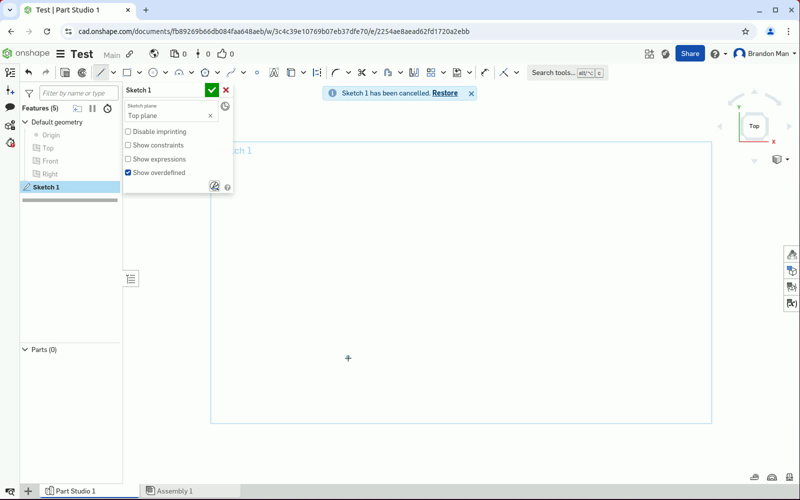
mouse_move(572, 357)
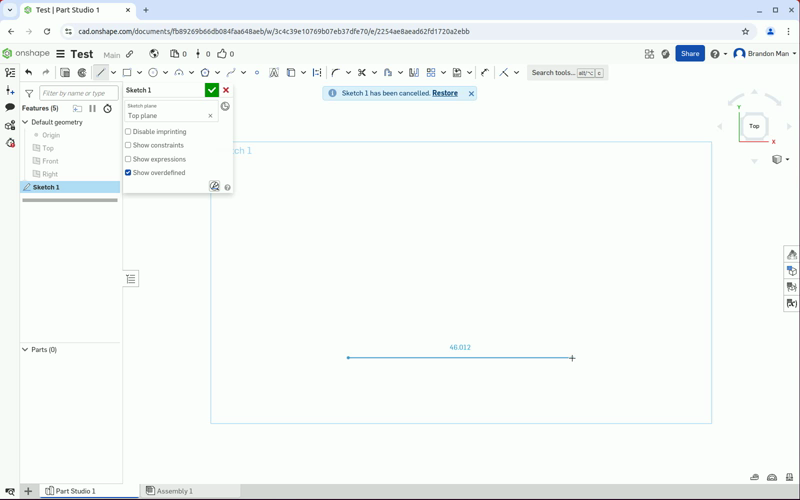
click(572, 357)
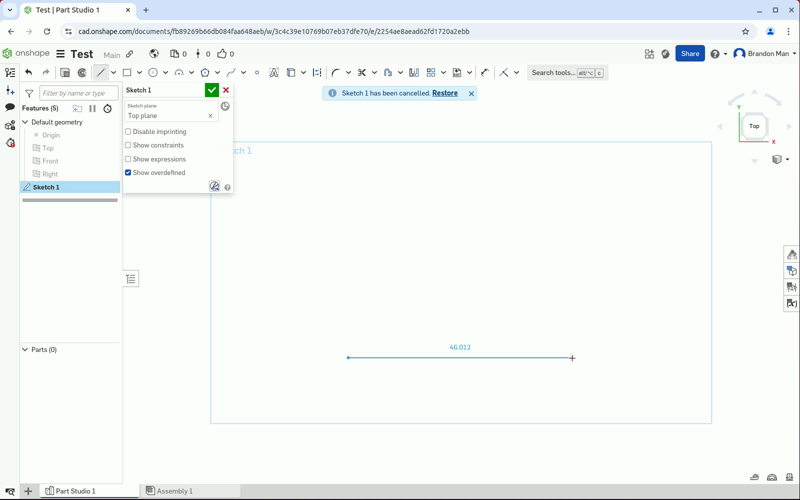
key_up(shift)
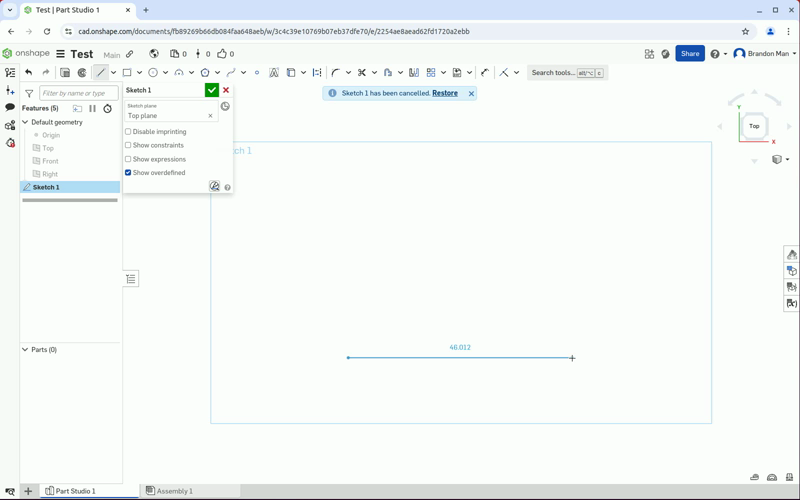
key_down(shift)
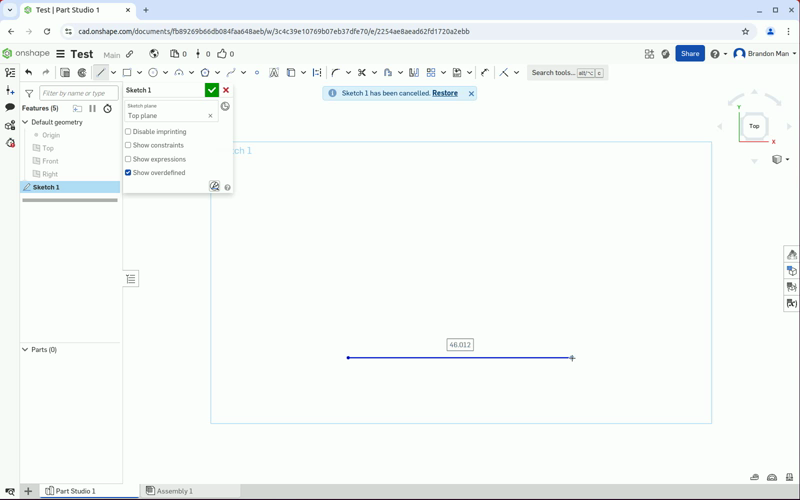
mouse_move(572, 209)
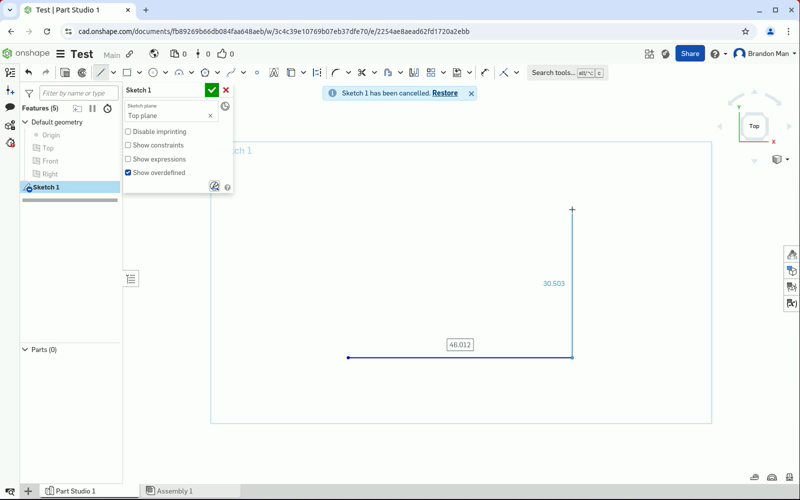
click(572, 209)
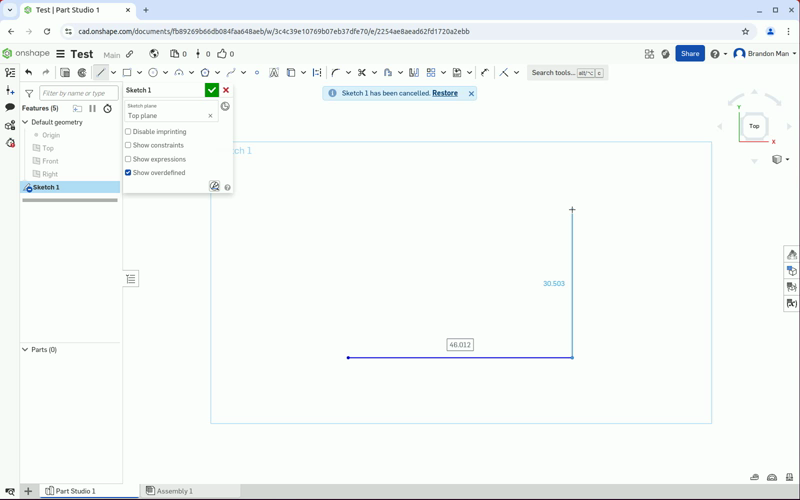
key_up(shift)
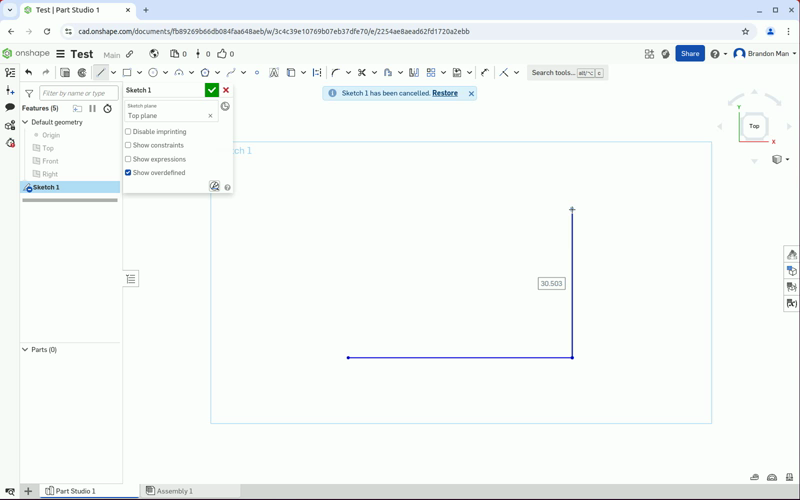
key_down(shift)
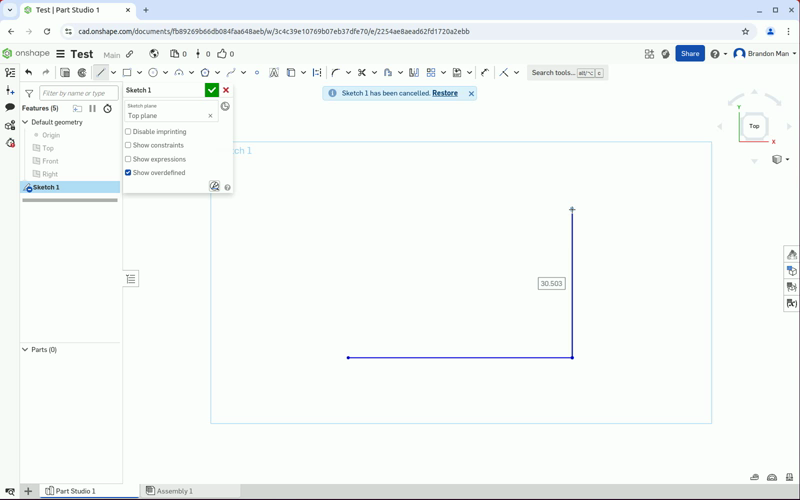
mouse_move(589, 209)
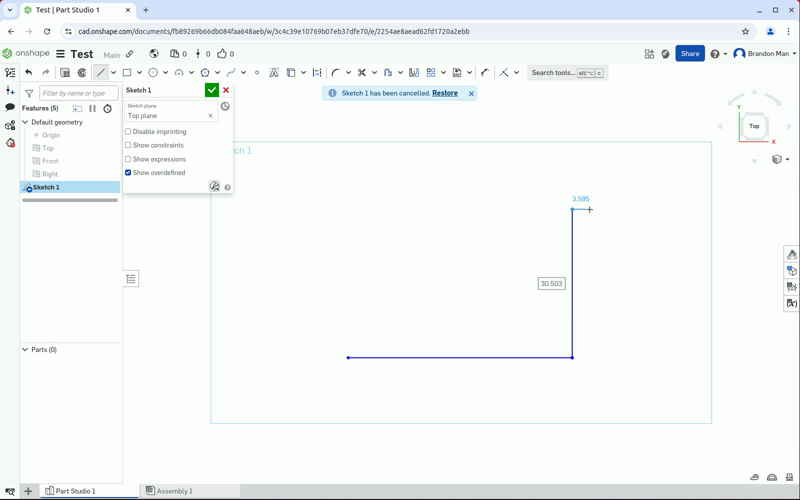
mouse_move(539, 209)
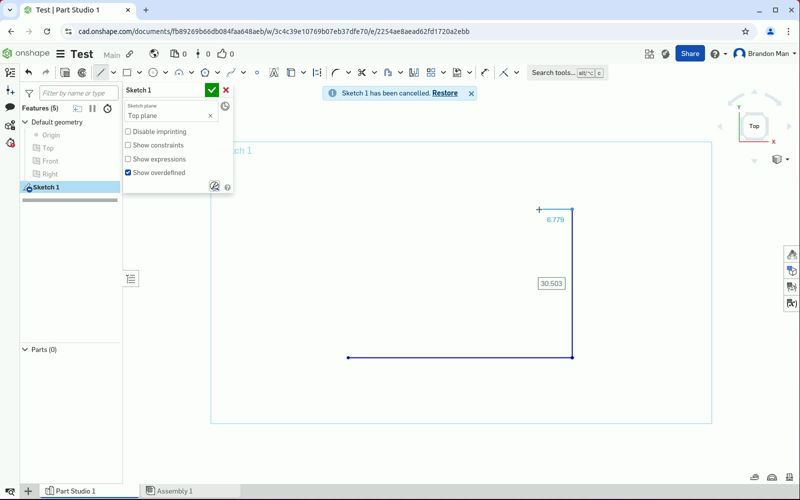
click(539, 209)
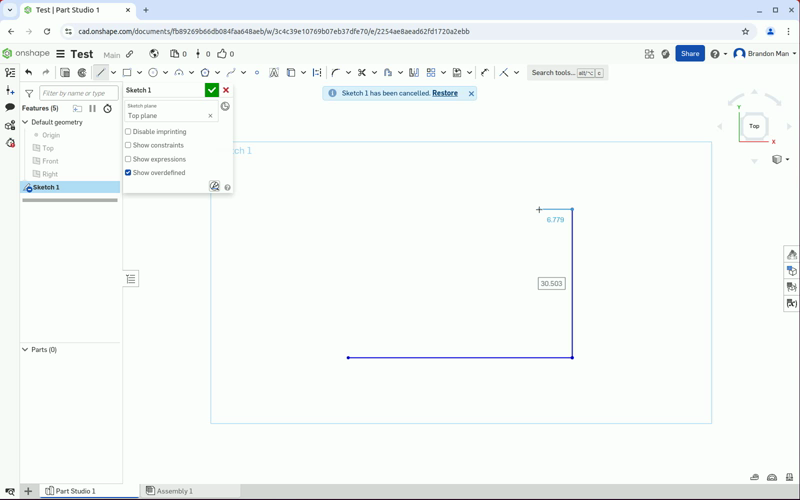
key_up(shift)
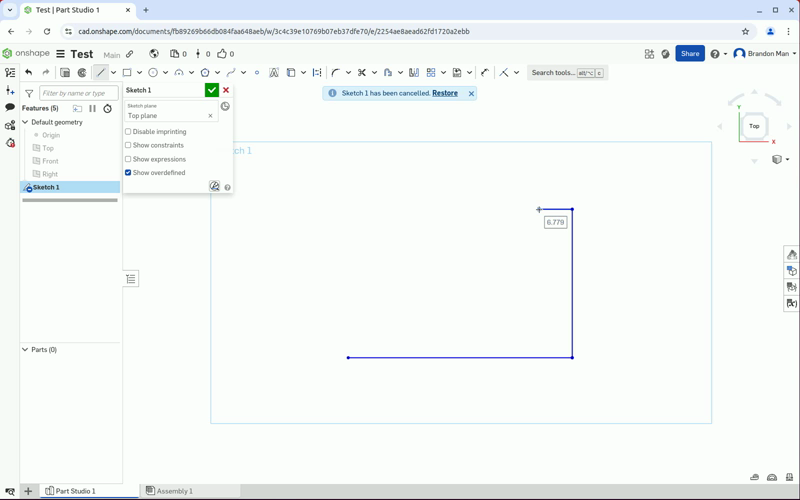
key_down(shift)
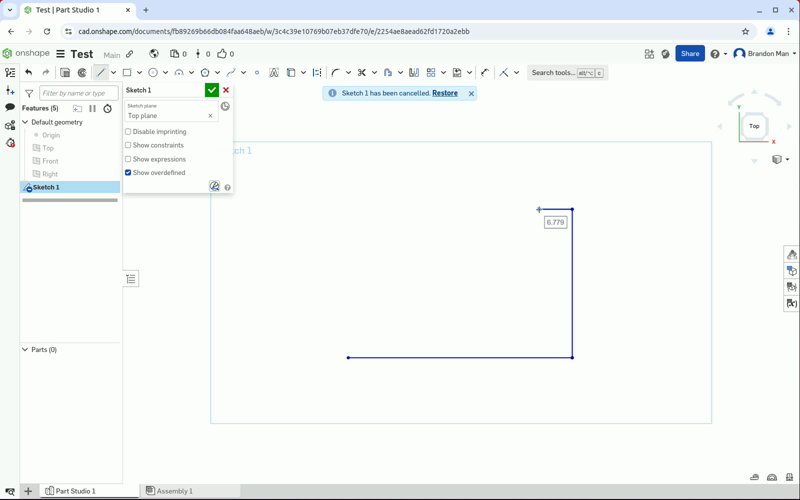
mouse_move(569, 209)
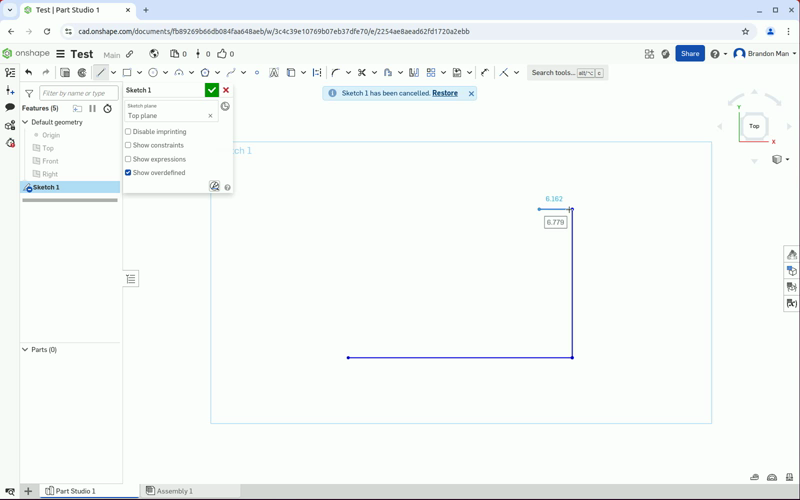
mouse_move(539, 268)
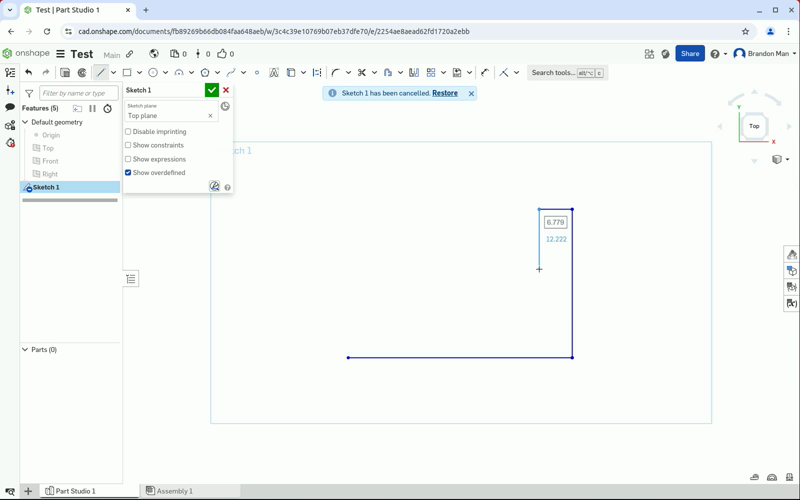
click(539, 268)
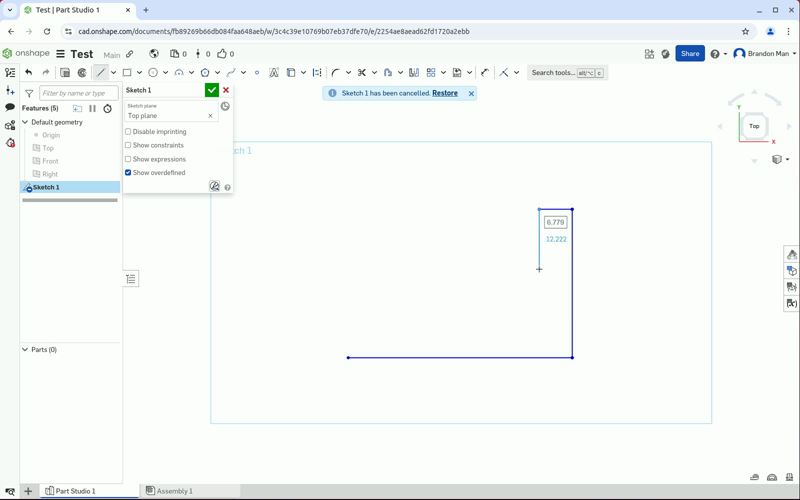
key_up(shift)
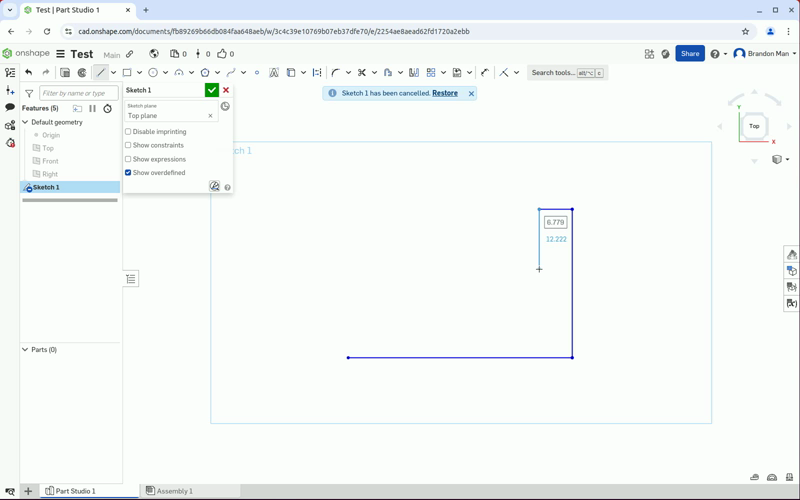
key_down(shift)
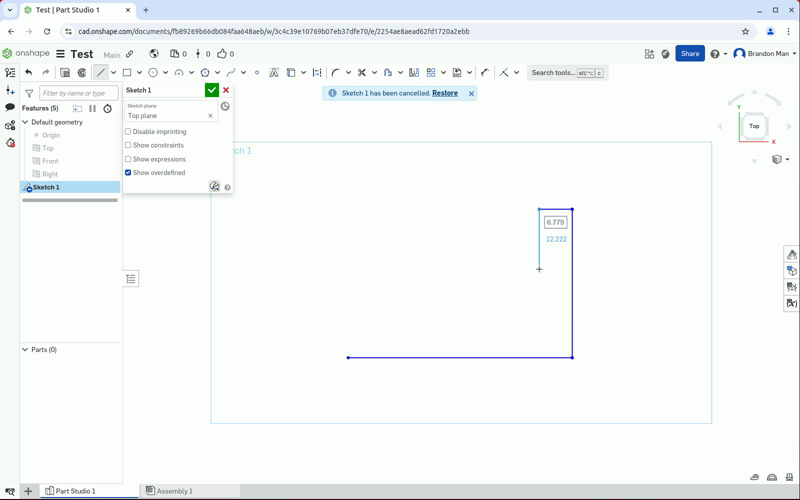
mouse_move(381, 268)
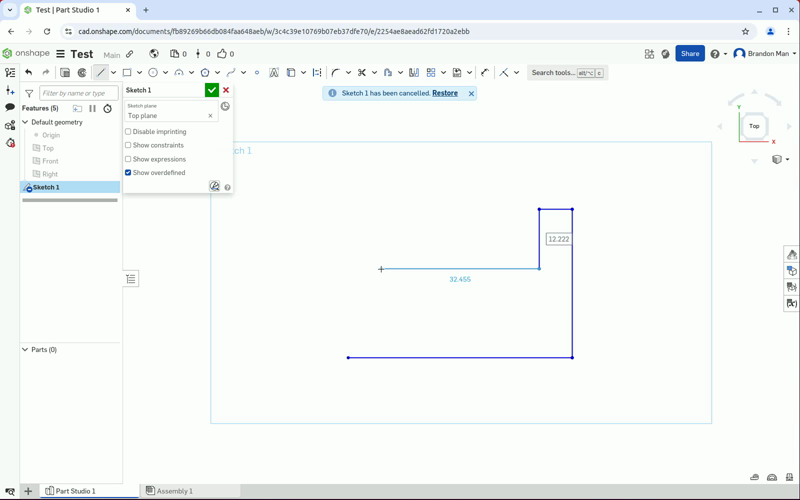
click(381, 268)
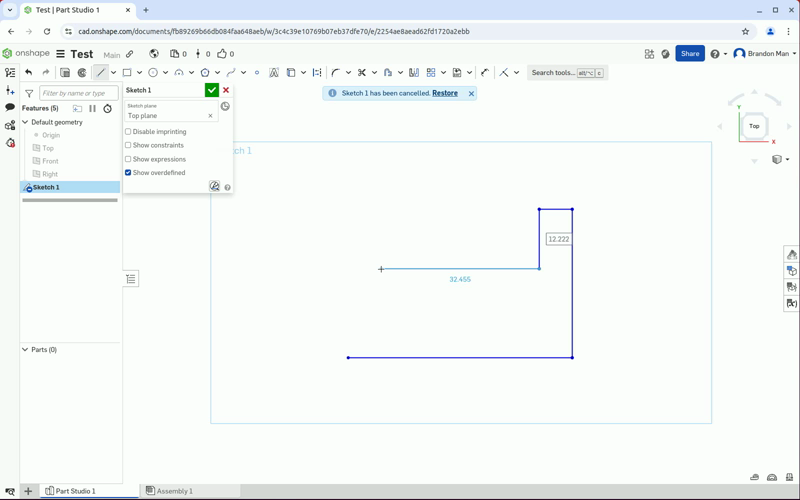
key_up(shift)
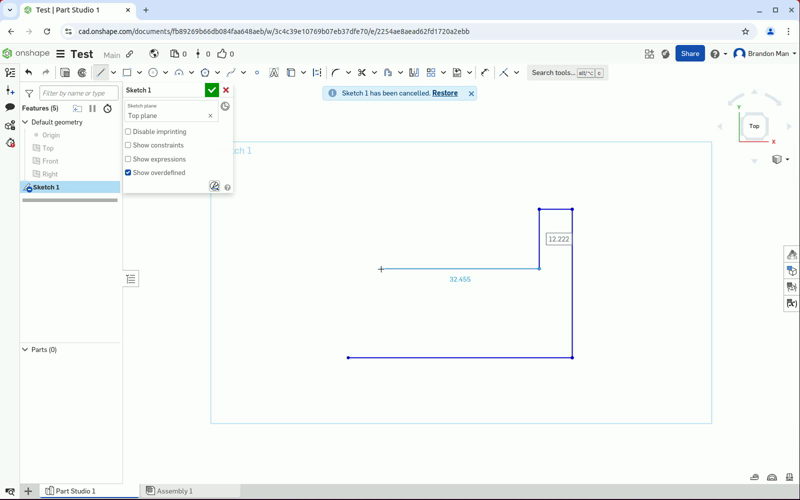
key_down(shift)
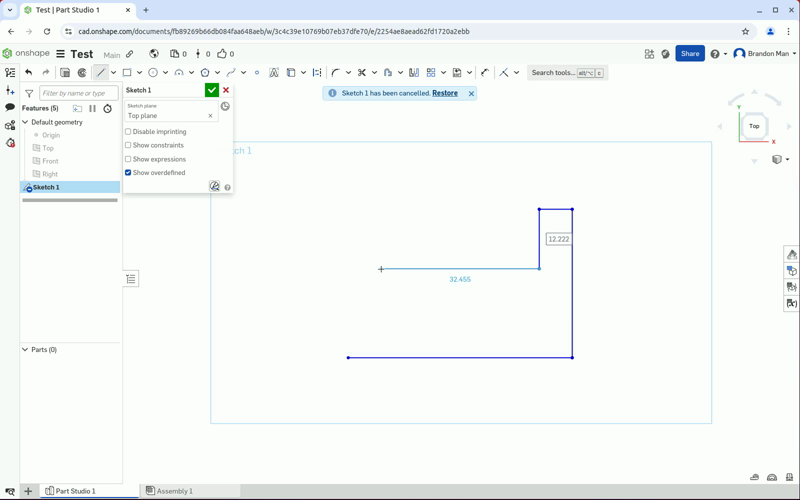
mouse_move(411, 268)
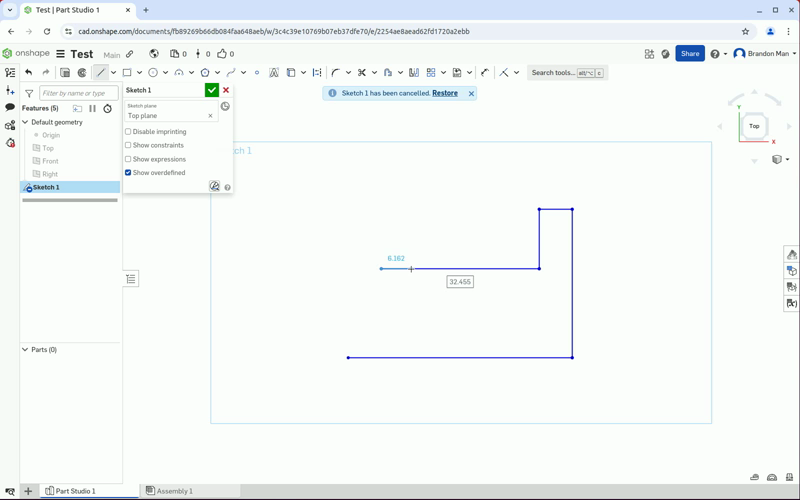
mouse_move(381, 209)
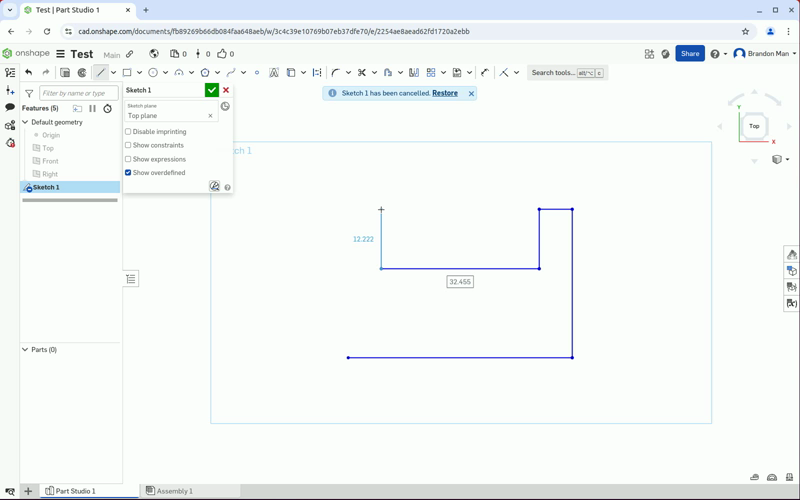
click(381, 209)
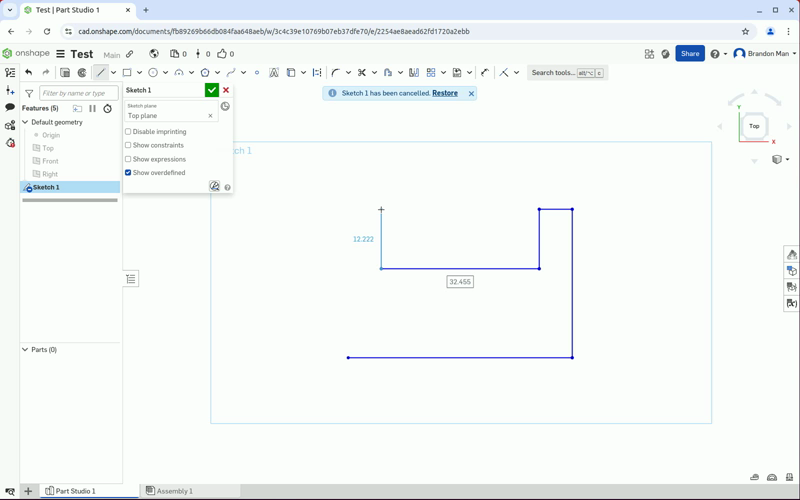
key_up(shift)
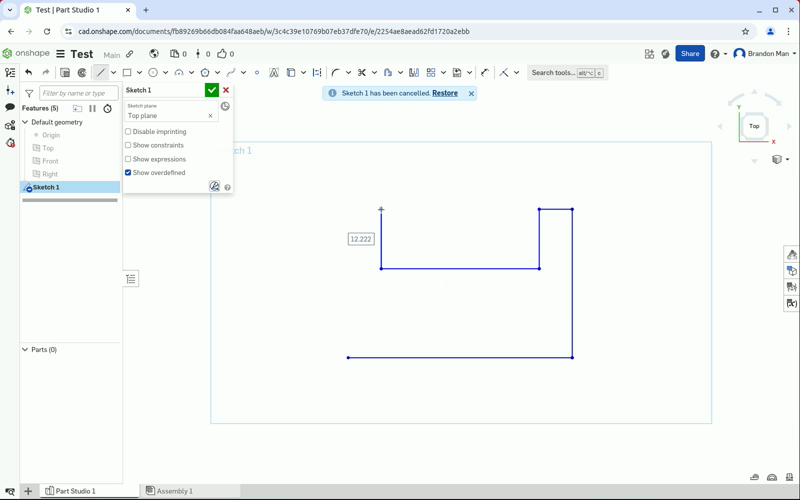
key_down(shift)
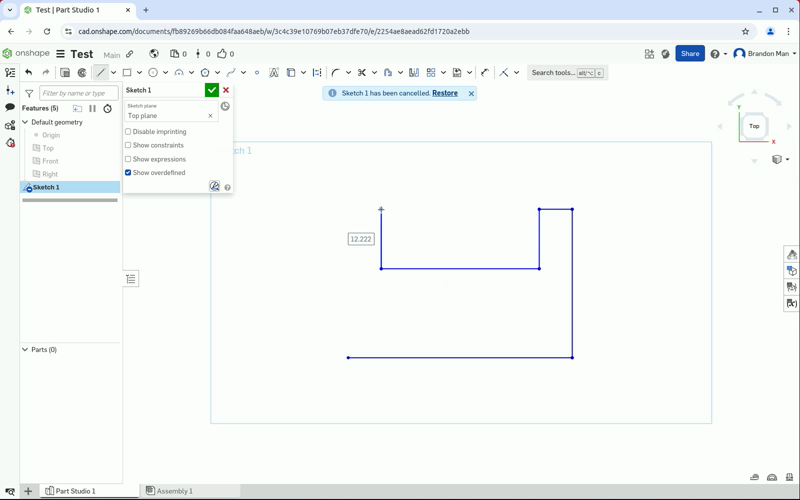
mouse_move(411, 209)
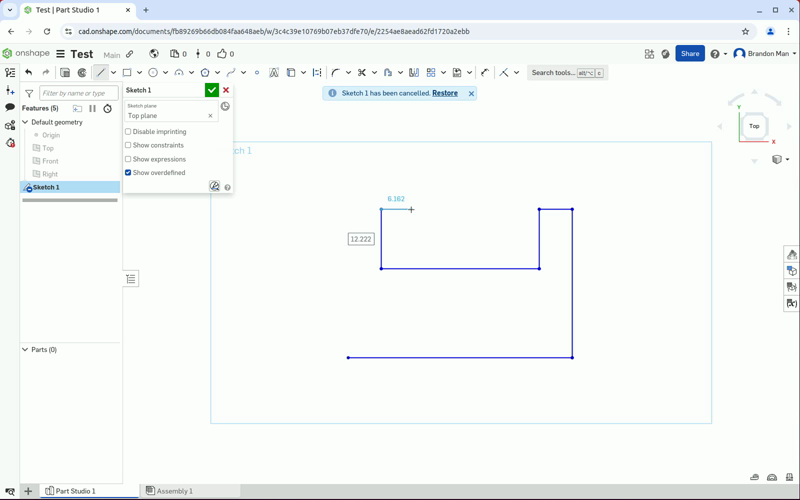
mouse_move(348, 209)
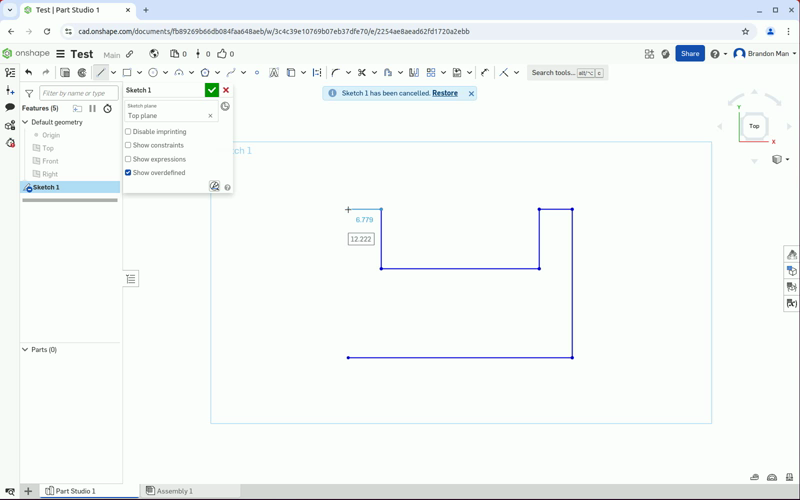
click(348, 209)
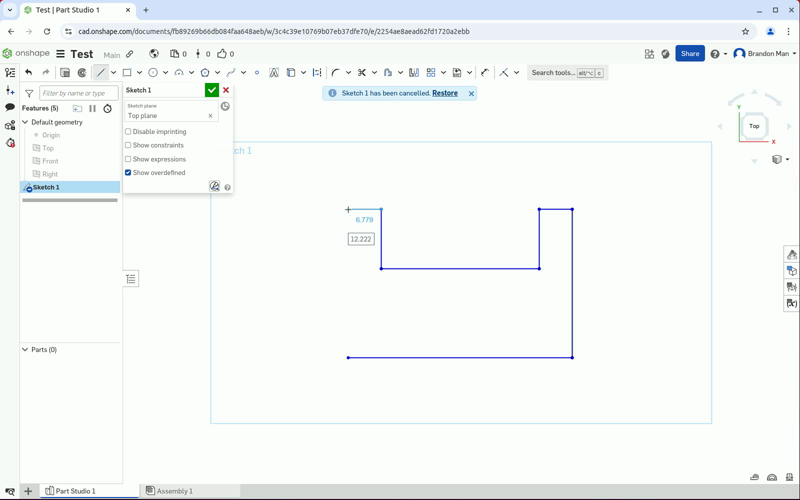
key_up(shift)
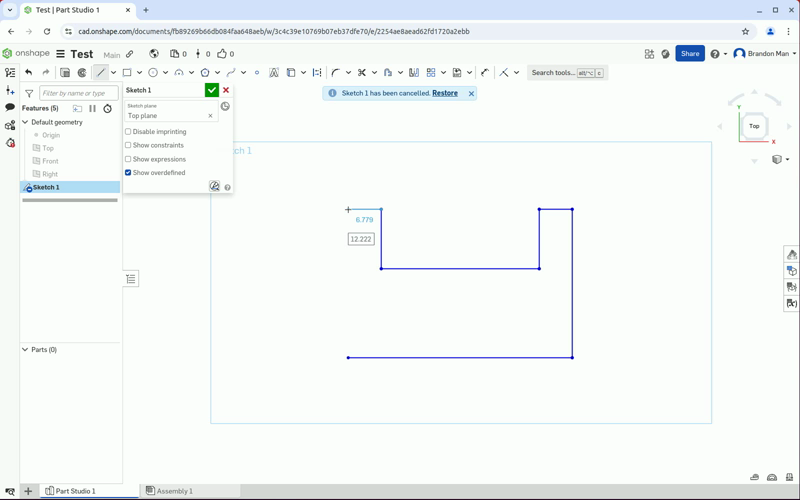
key_down(shift)
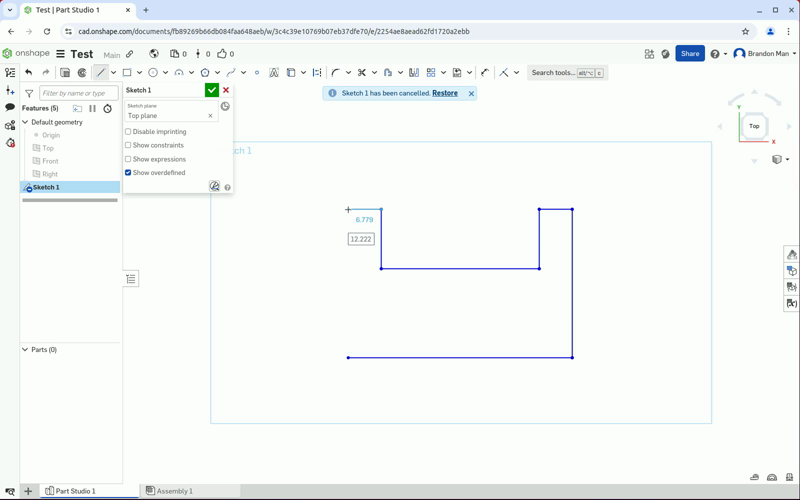
mouse_move(348, 357)
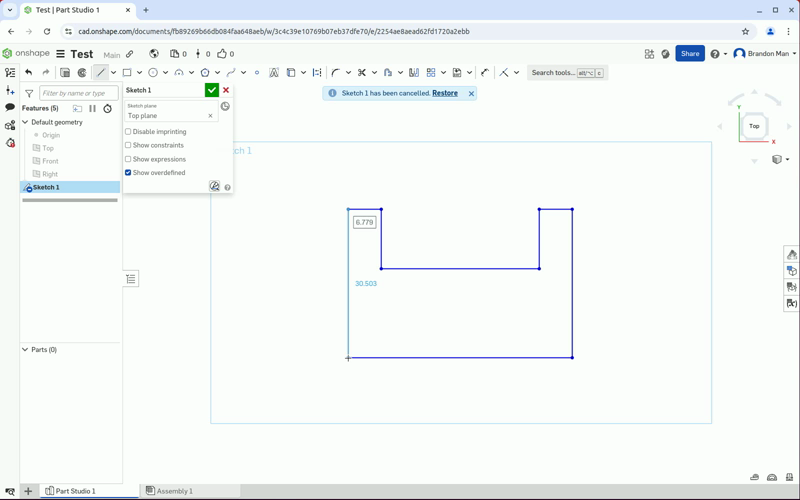
key_up(shift)
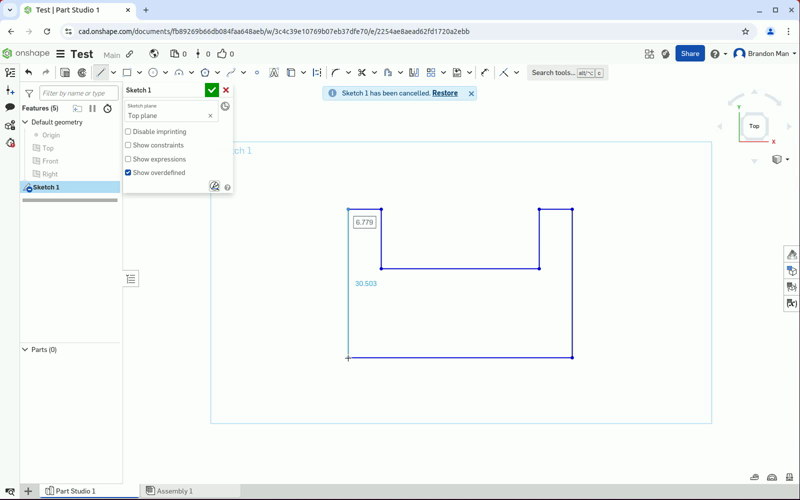
click(348, 357)
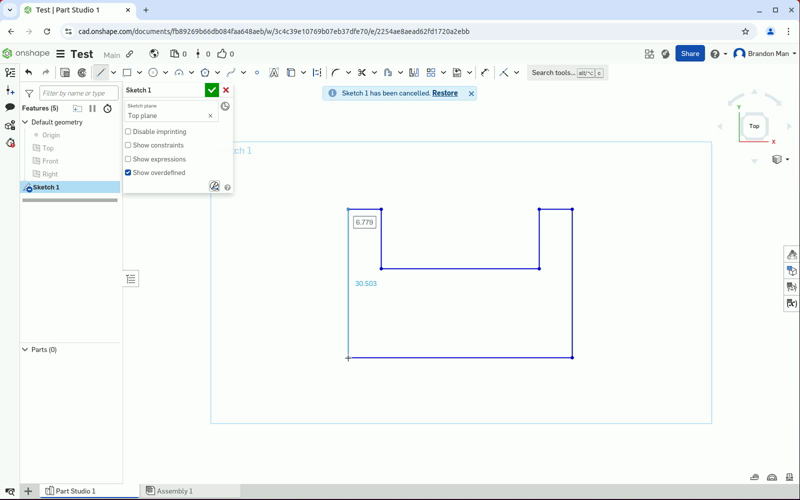
key(esc)
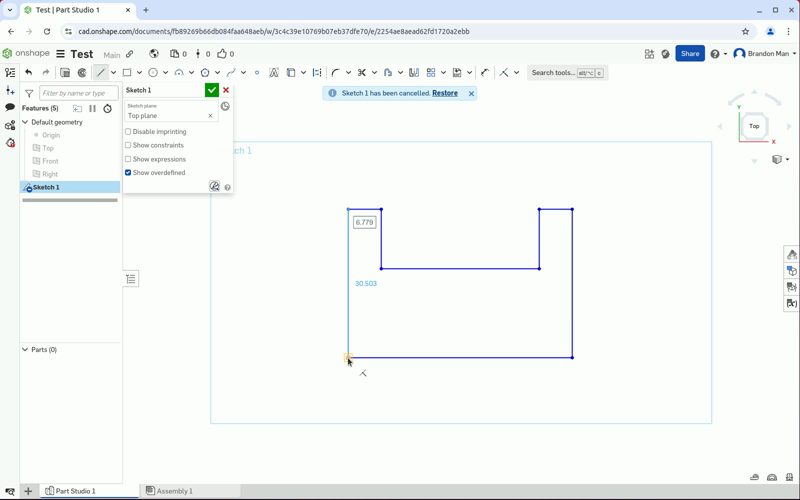
mouse_move(465, 320)
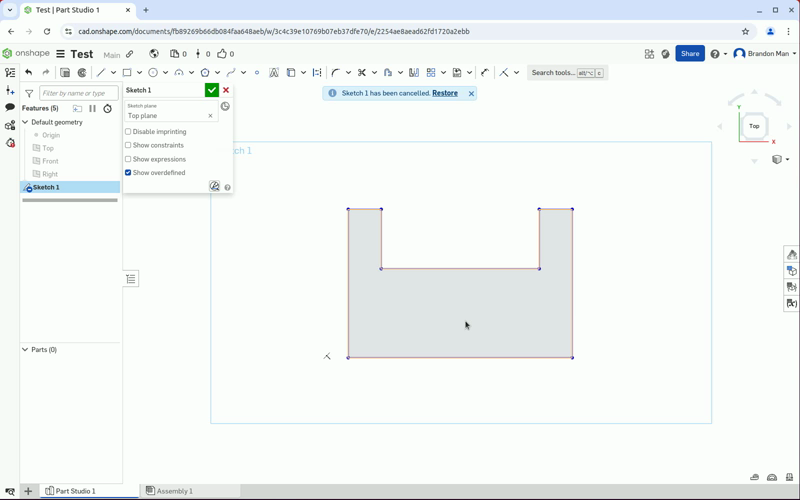
click(465, 320)
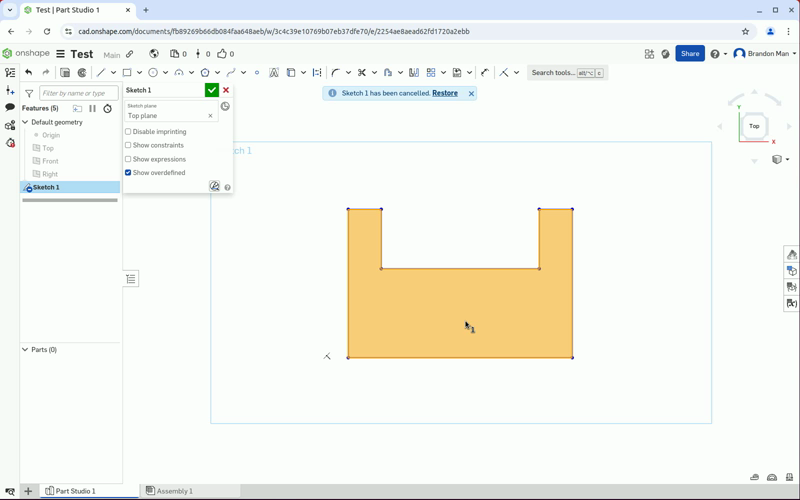
mouse_move(73, 352)
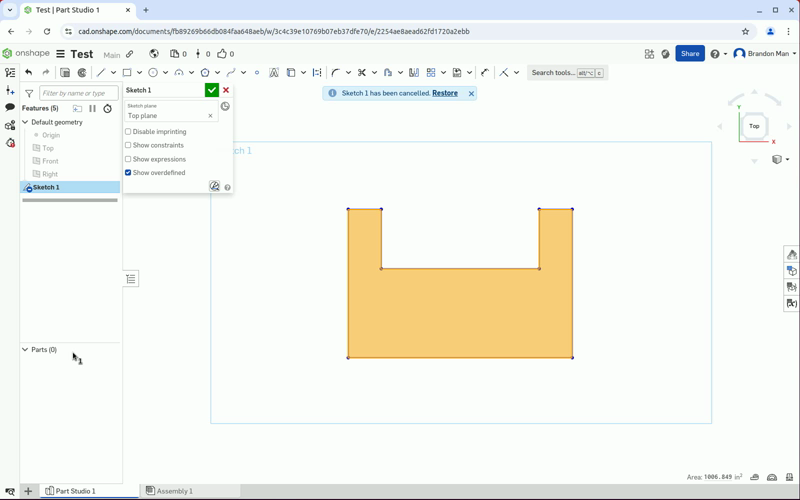
key(shift+y)
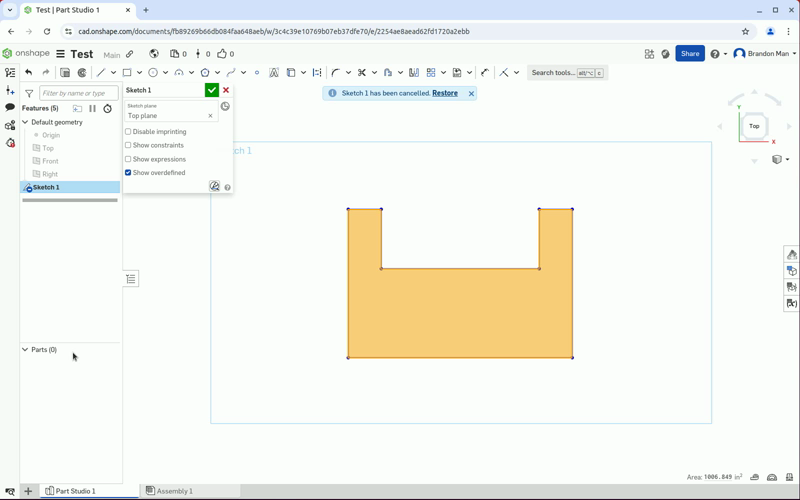
key(shift+e)
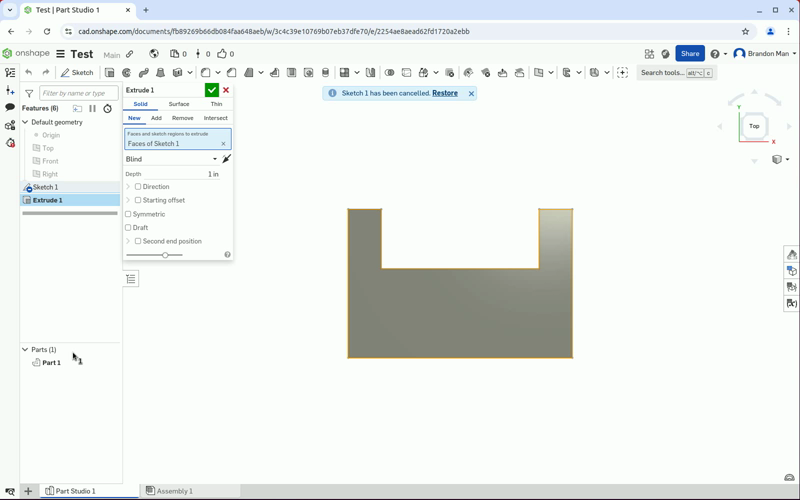
mouse_move(143, 106)
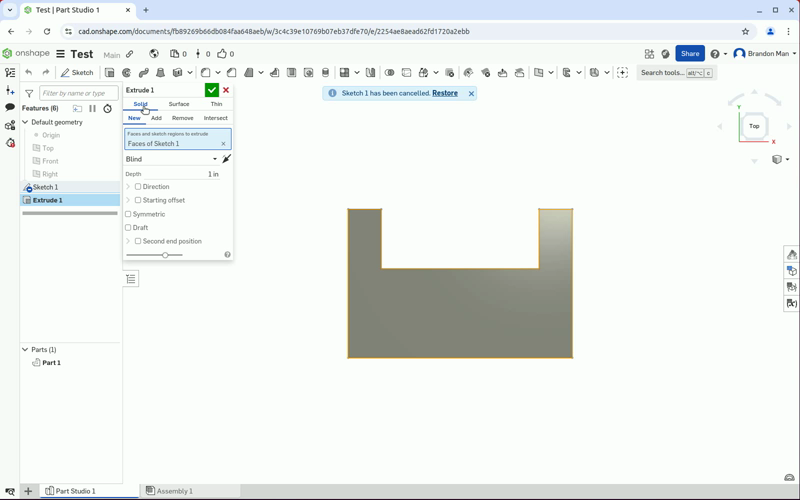
click(143, 106)
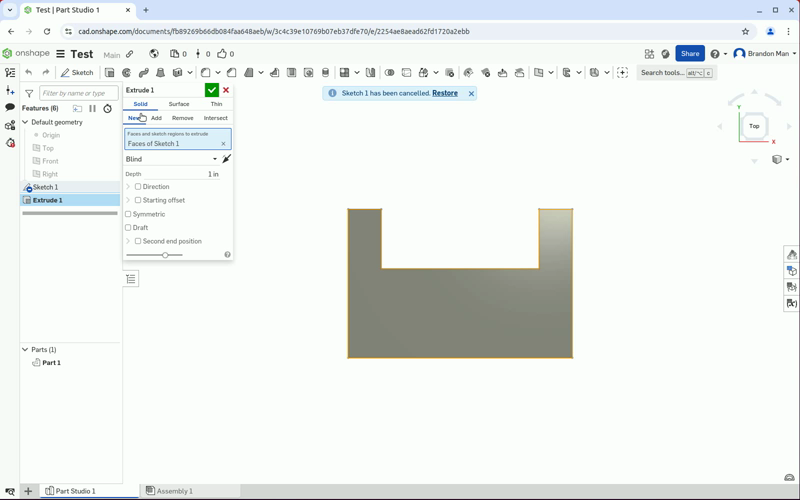
mouse_move(137, 120)
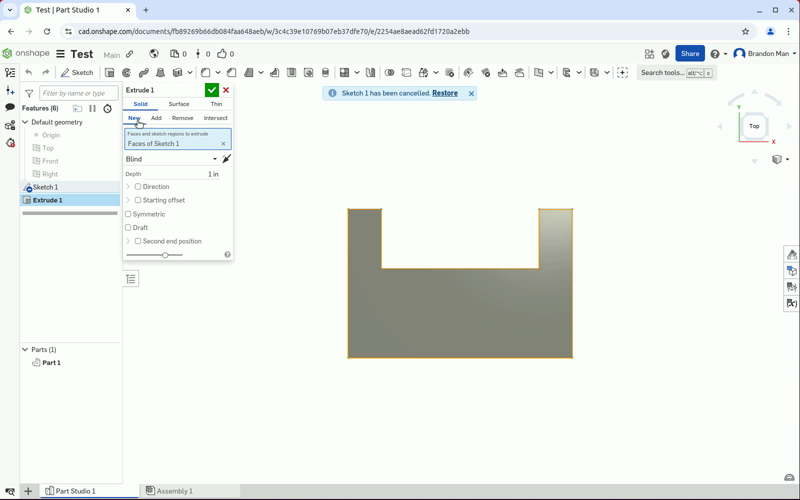
click(137, 120)
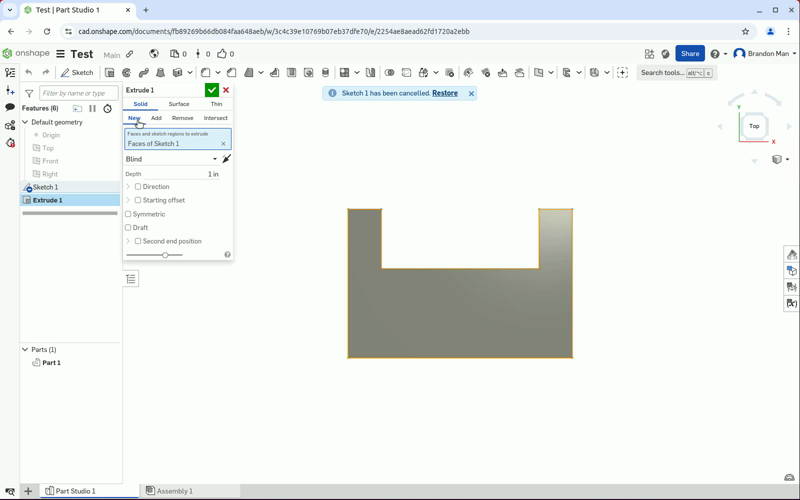
key(tab, 4)
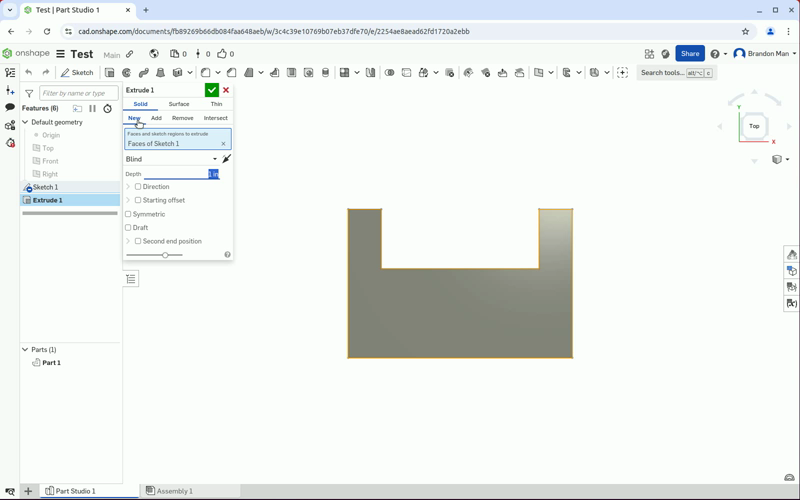
text(5.055)
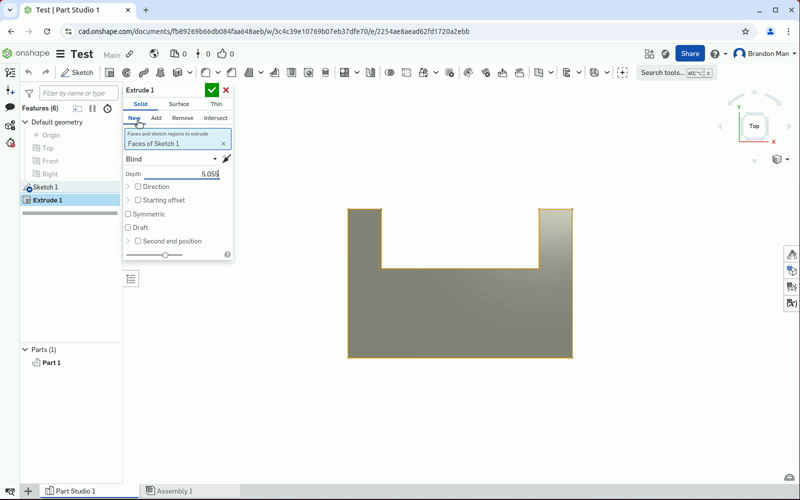
key(enter)
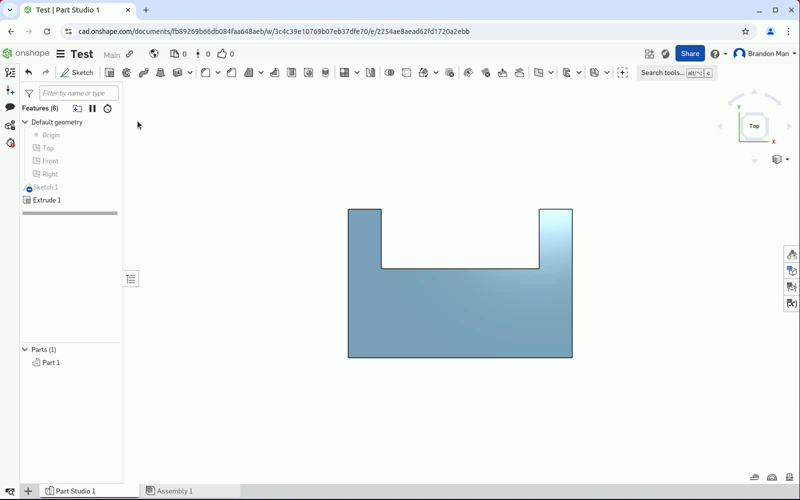
key(shift+h)
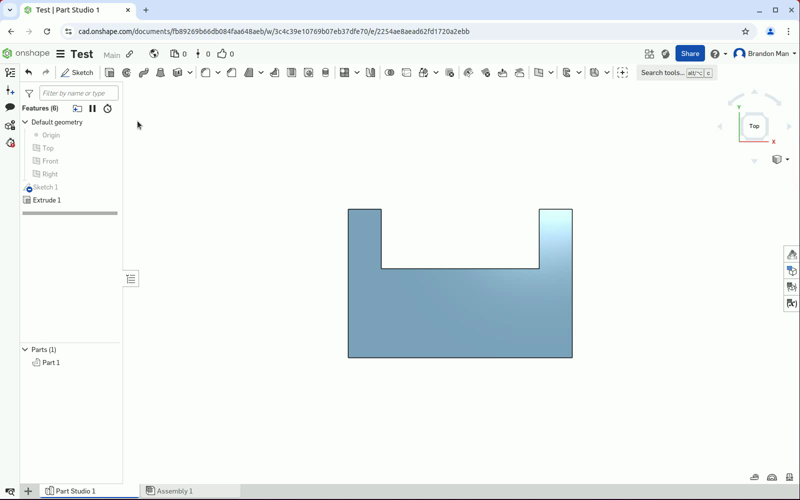
key(shift+h)
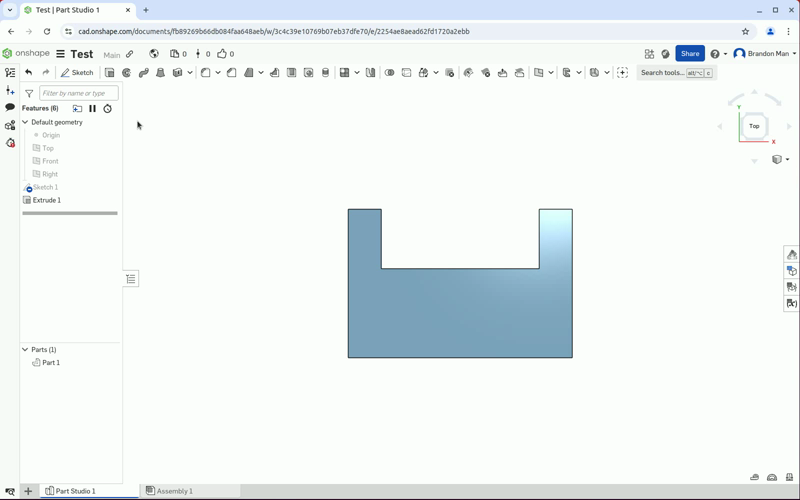
mouse_move(73, 189)
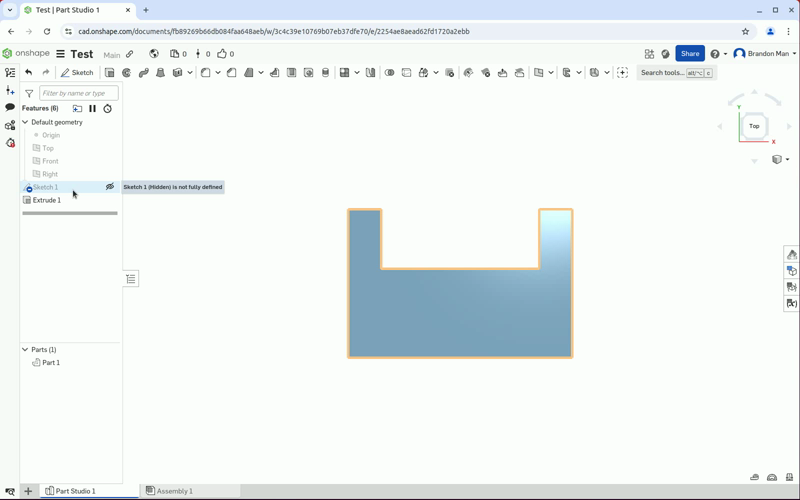
click(73, 189)
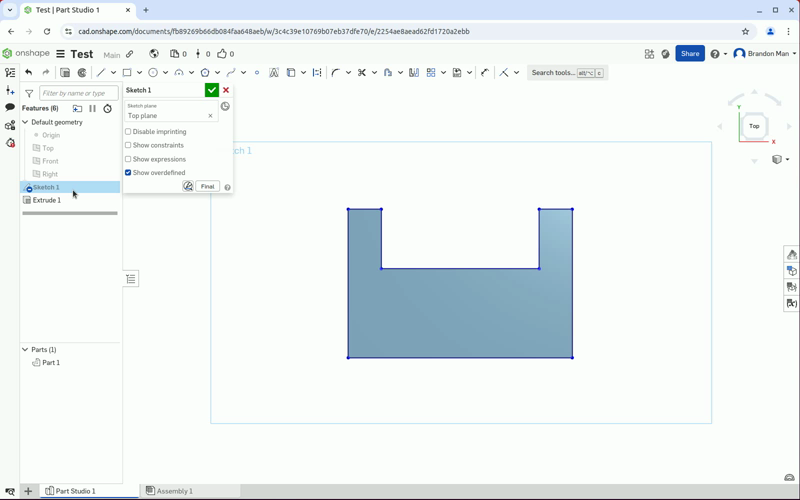
mouse_move(229, 92)
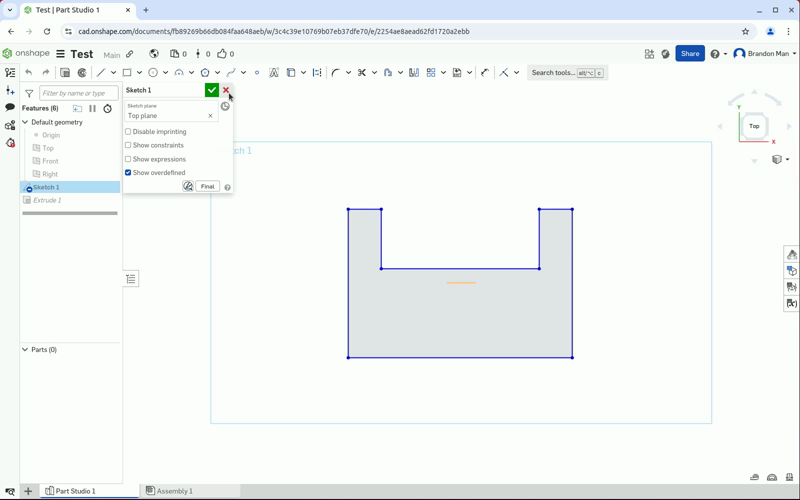
click(229, 92)
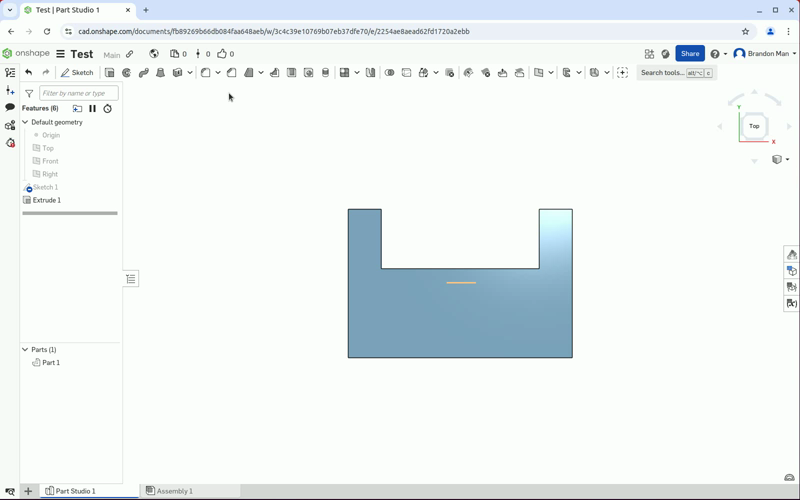
mouse_move(73, 352)
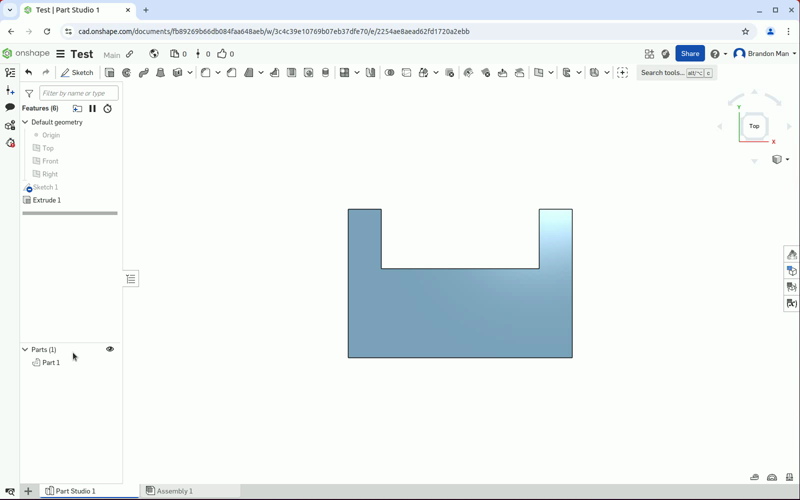
key(y)
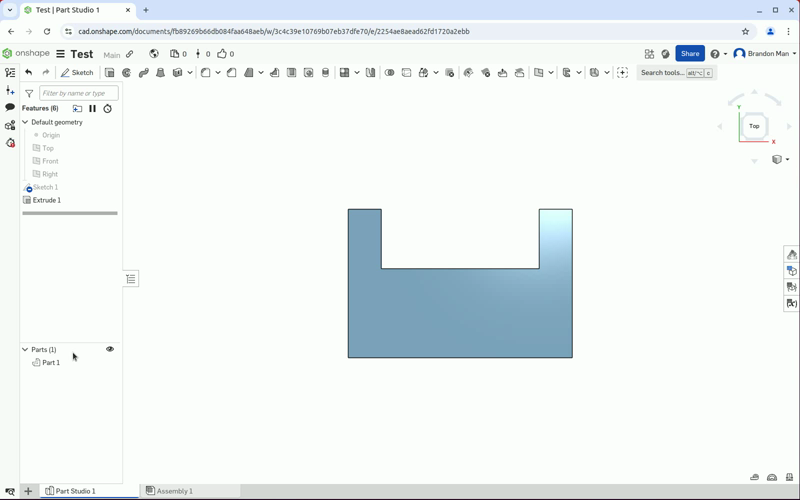
key(shift+p)
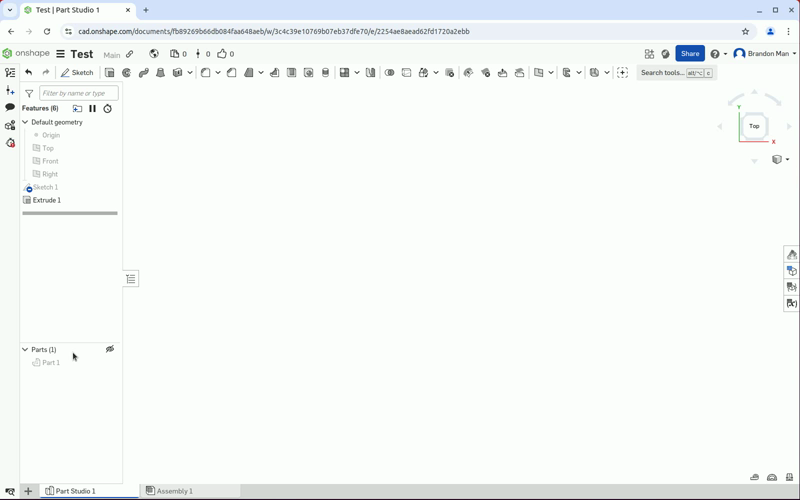
key(space)
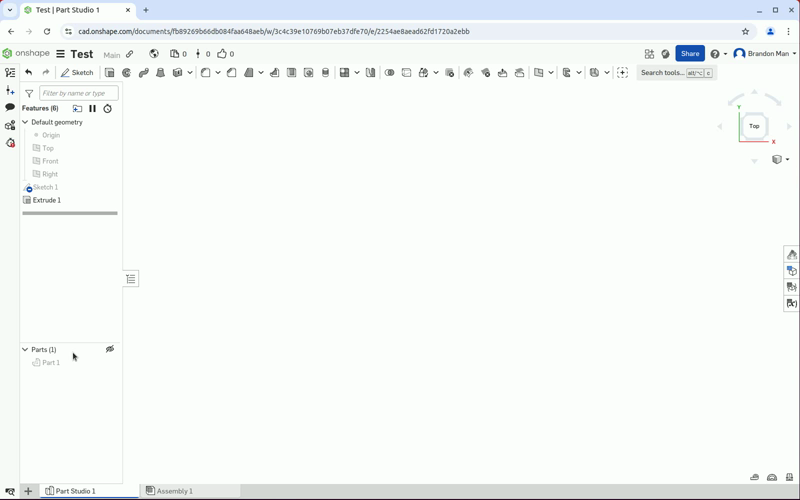
key_down(shift)
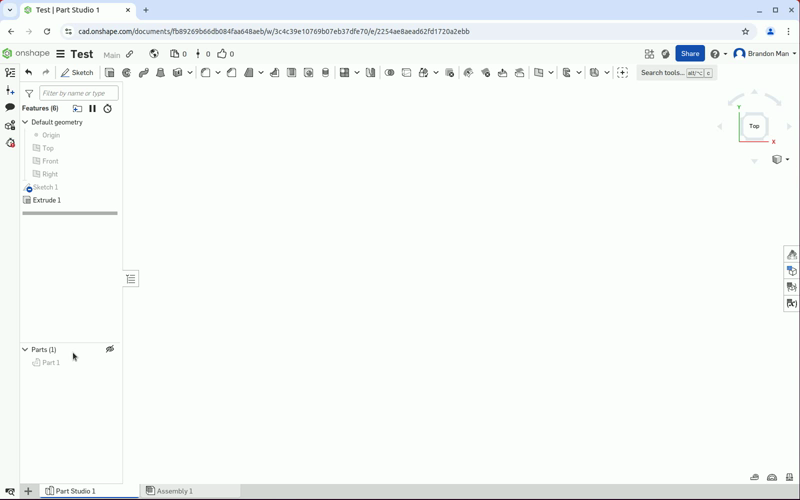
key(up)
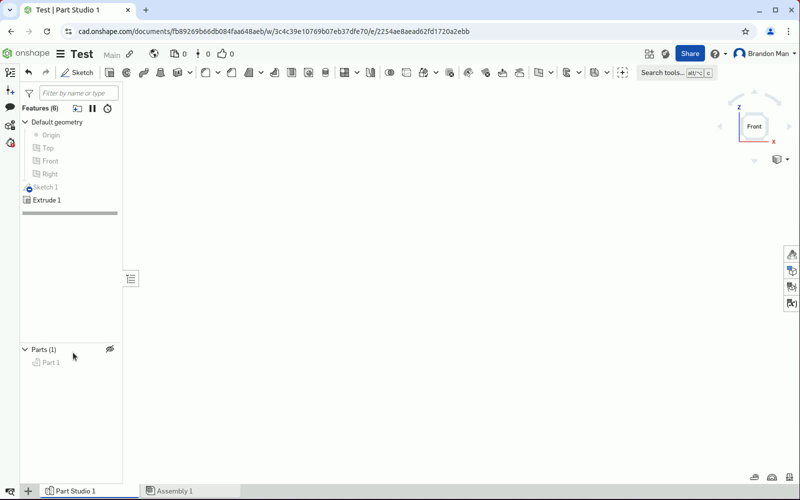
key_up(shift)
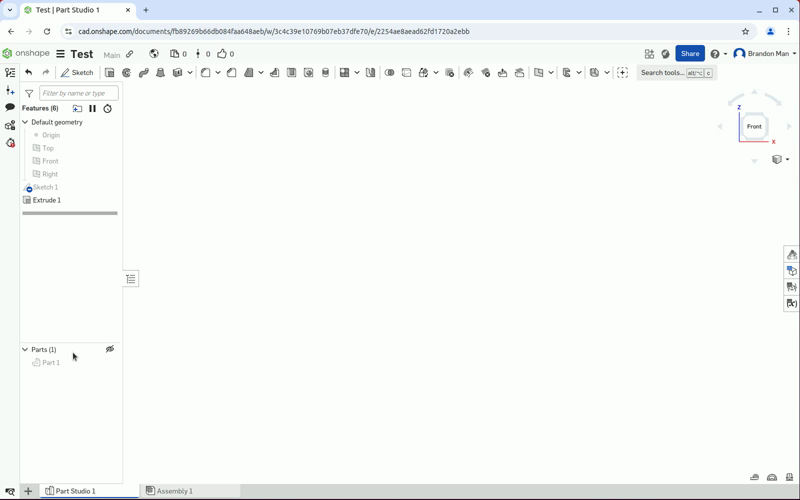
key(space)
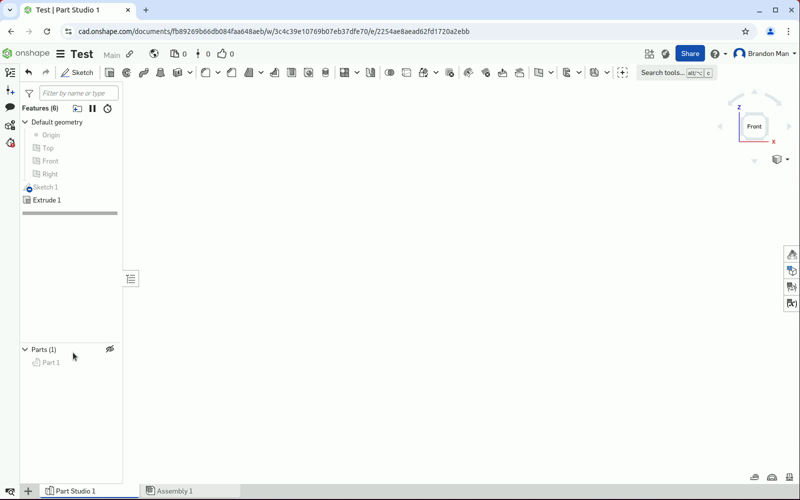
key_down(shift)
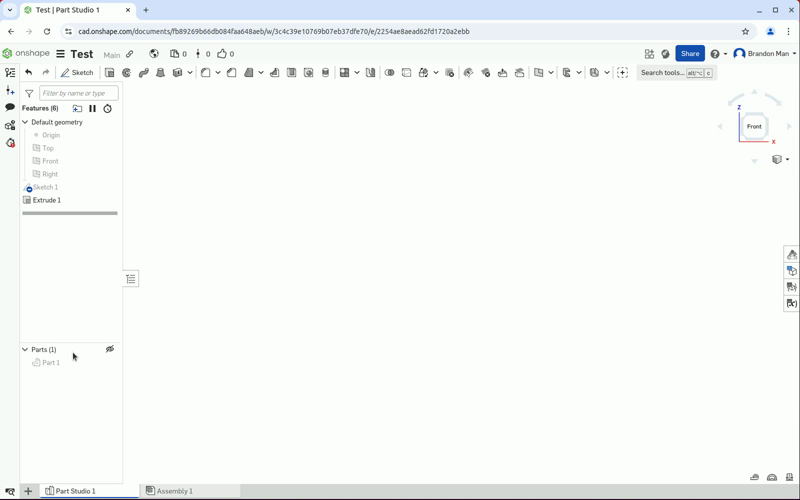
key(left)
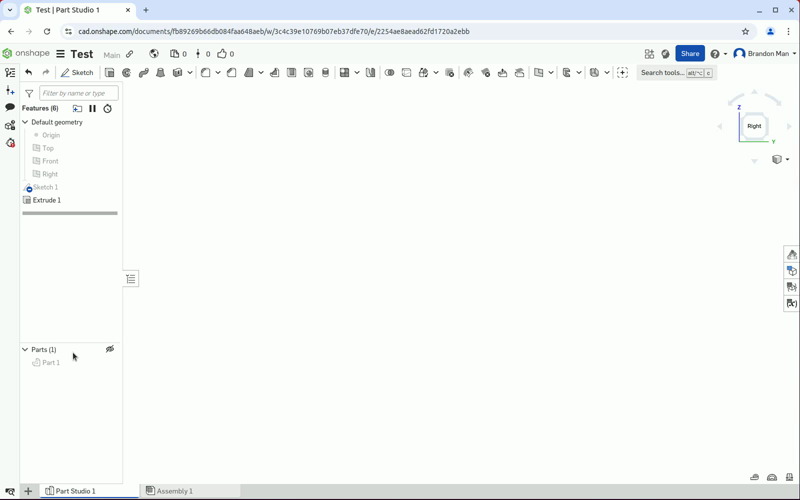
key_up(shift)
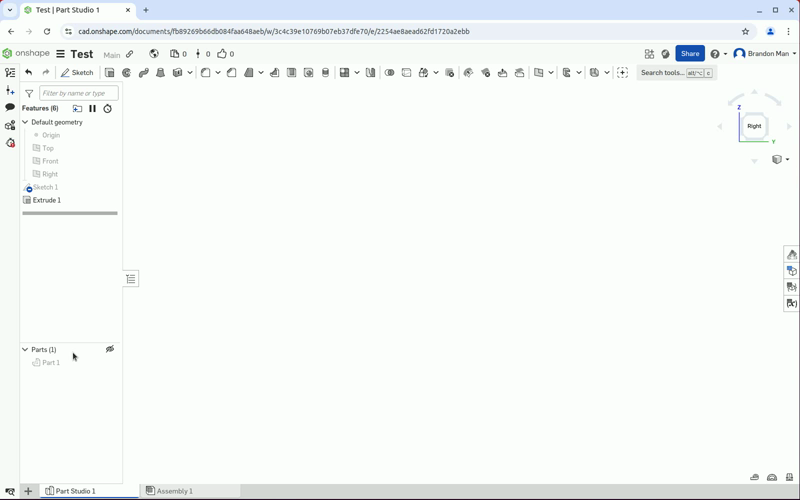
mouse_move(73, 352)
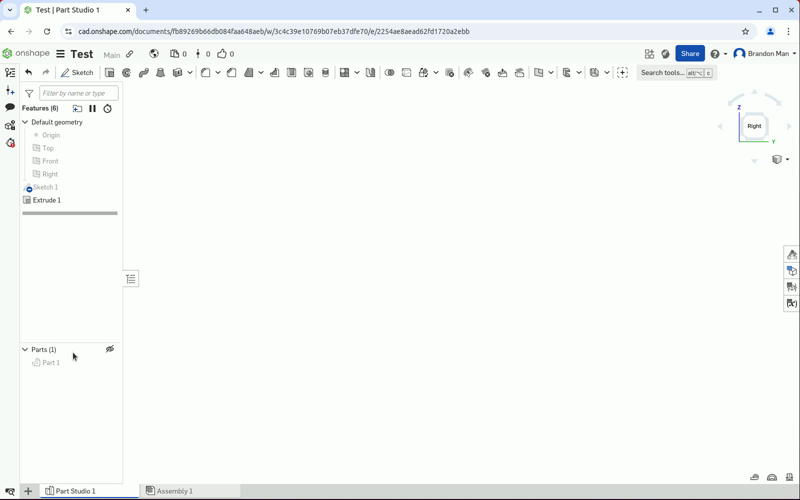
key(shift+y)
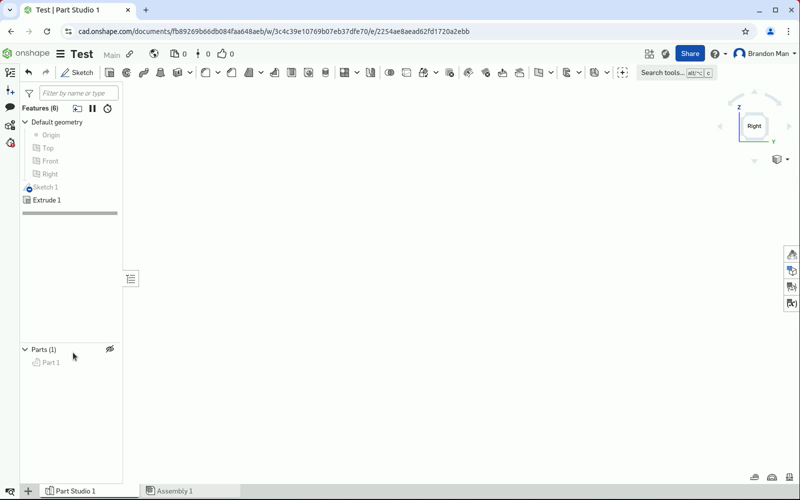
key(shift+s)
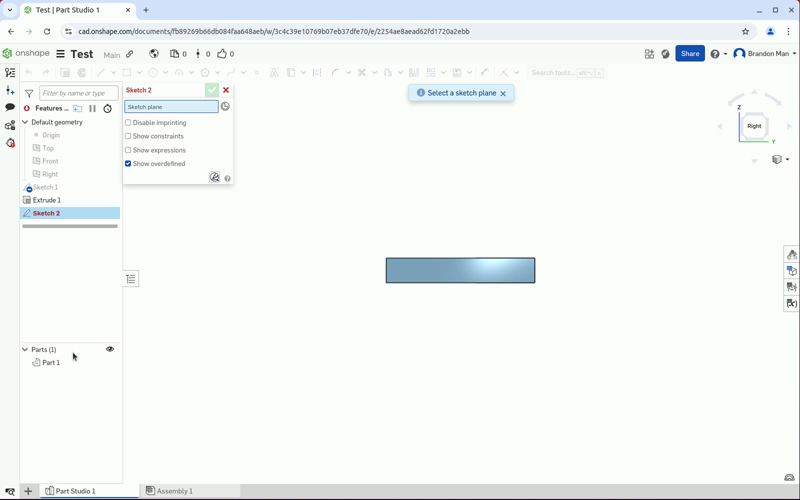
mouse_move(73, 176)
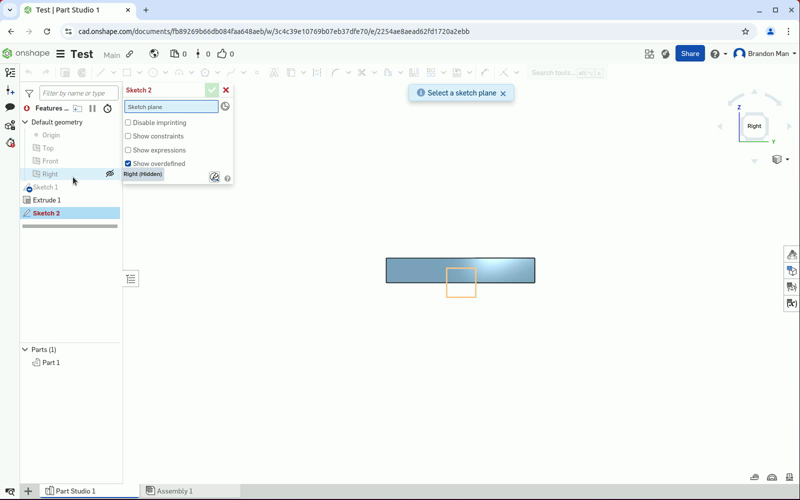
click(73, 176)
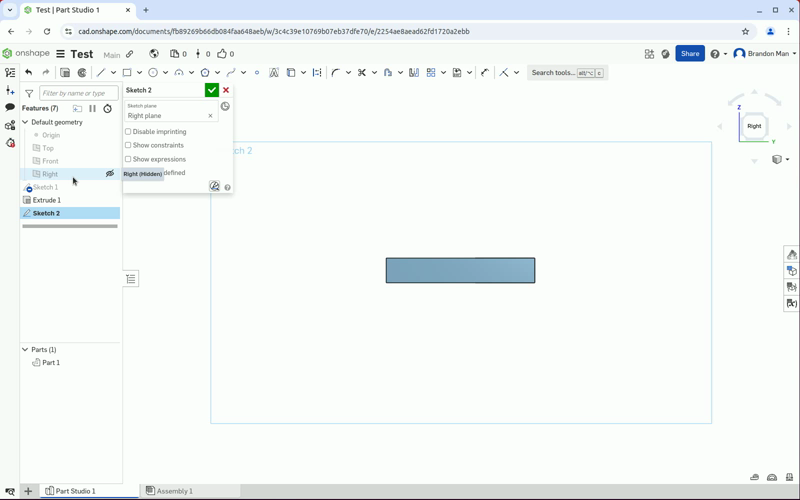
mouse_move(73, 352)
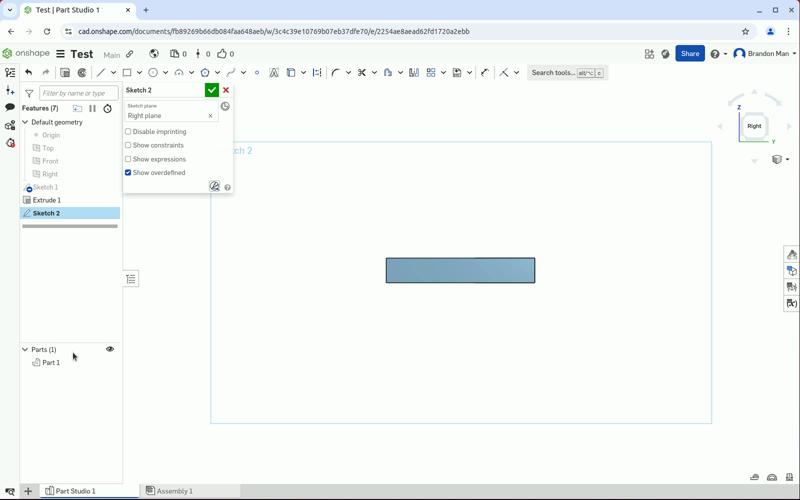
key(y)
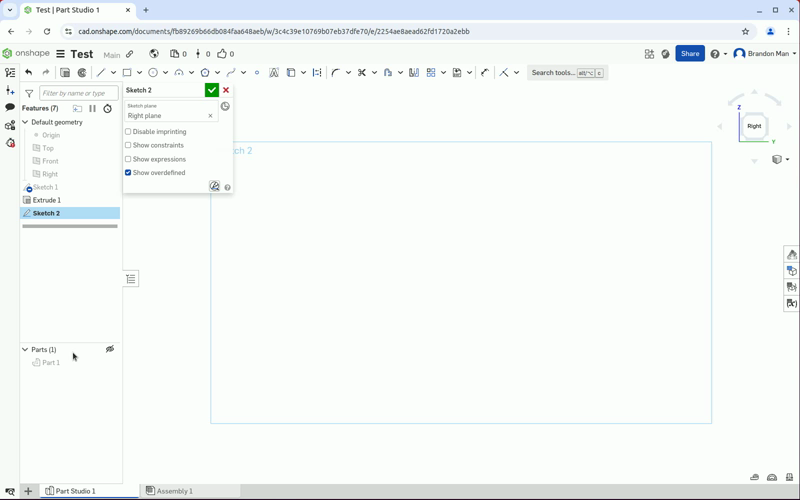
key(c)
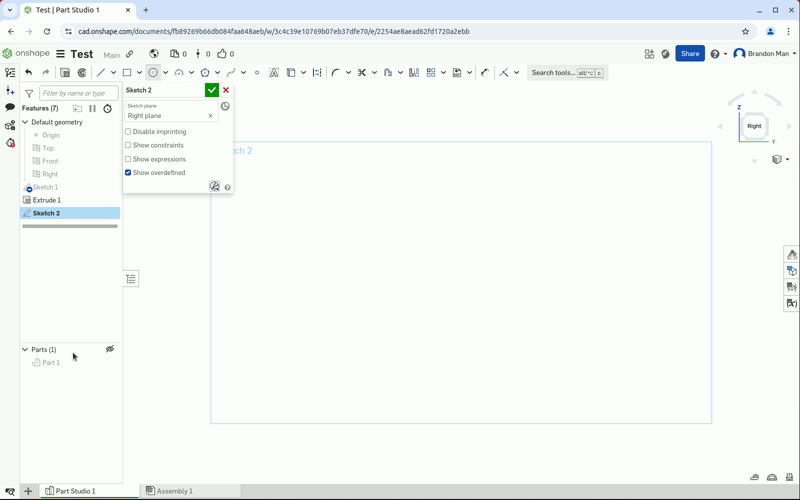
key_down(shift)
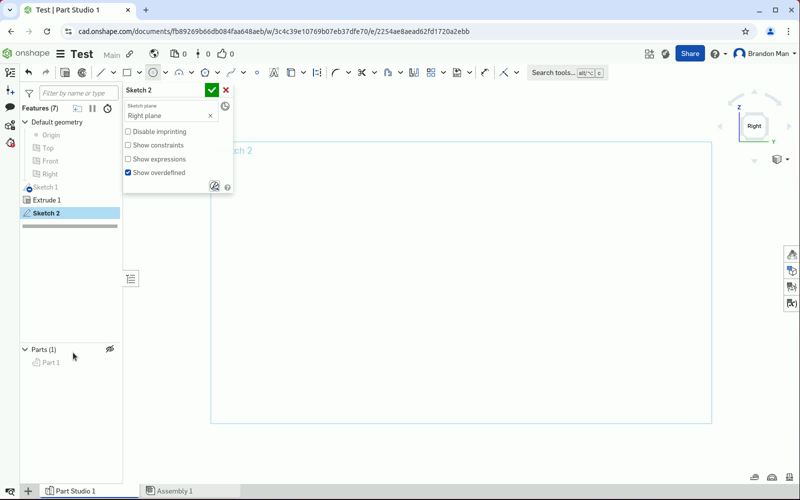
mouse_move(511, 270)
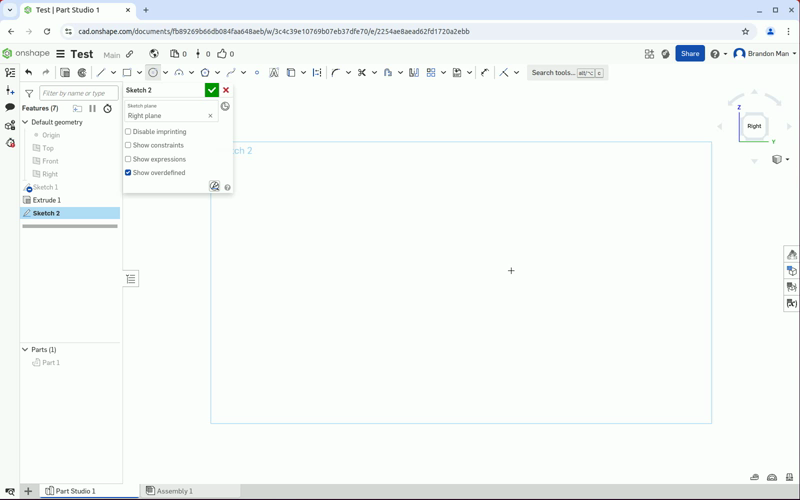
click(511, 270)
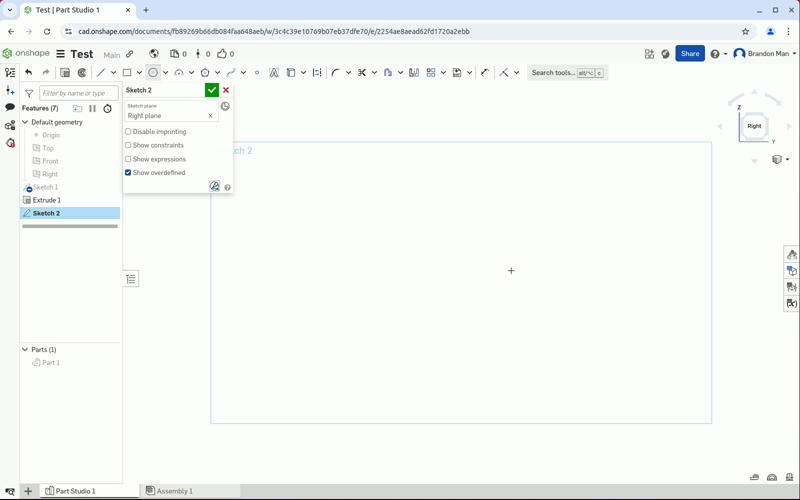
key_up(shift)
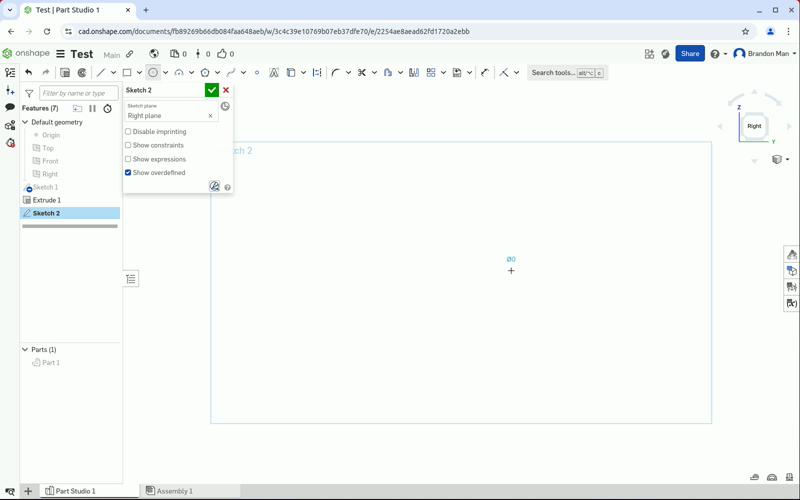
mouse_move(521, 270)
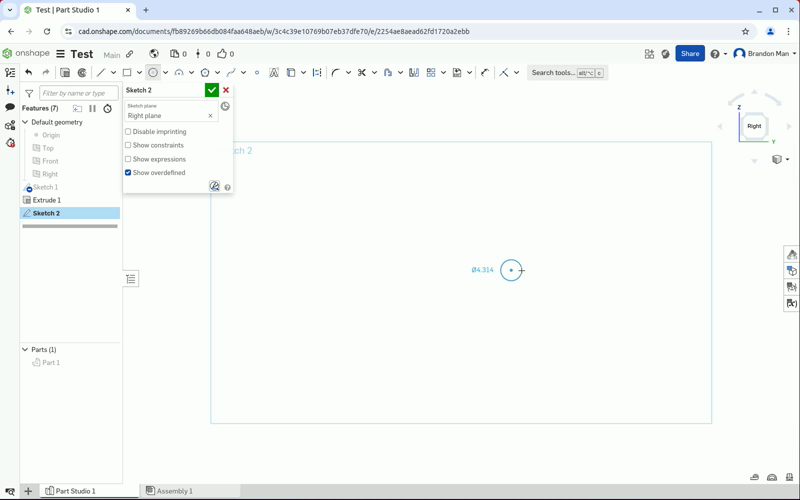
click(521, 270)
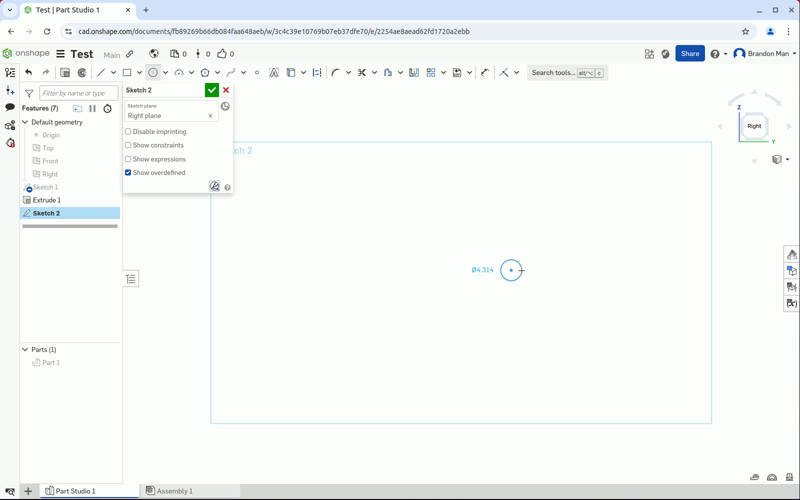
key(esc)
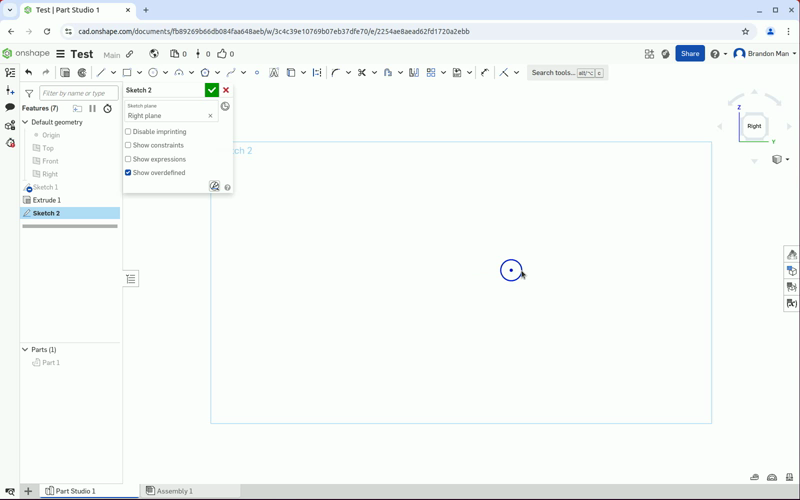
mouse_move(510, 268)
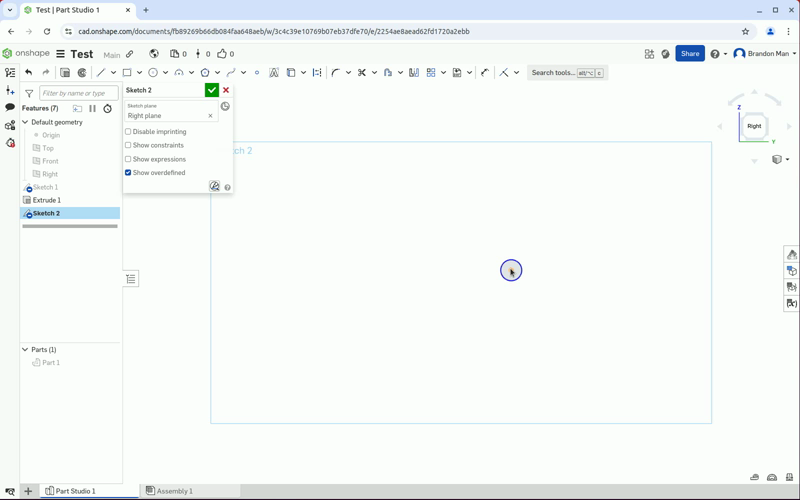
scroll(6)
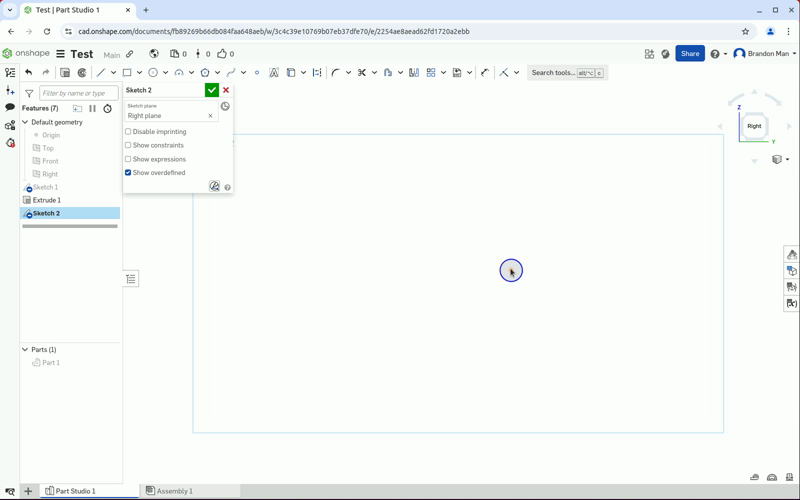
scroll(6)
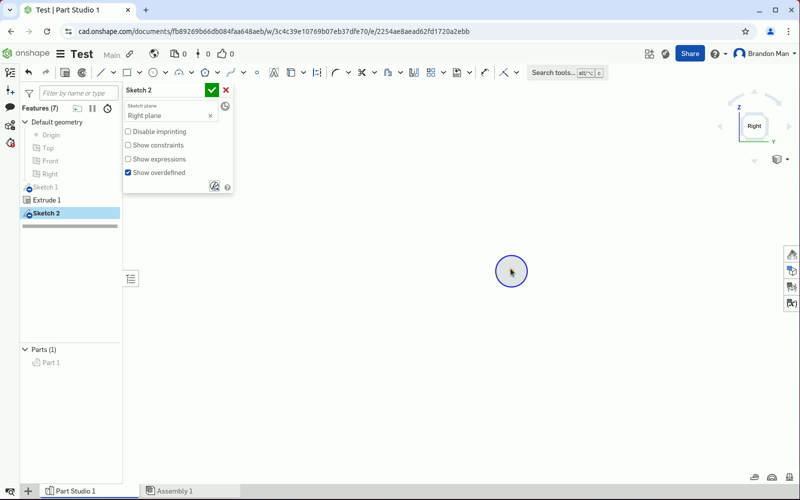
scroll(6)
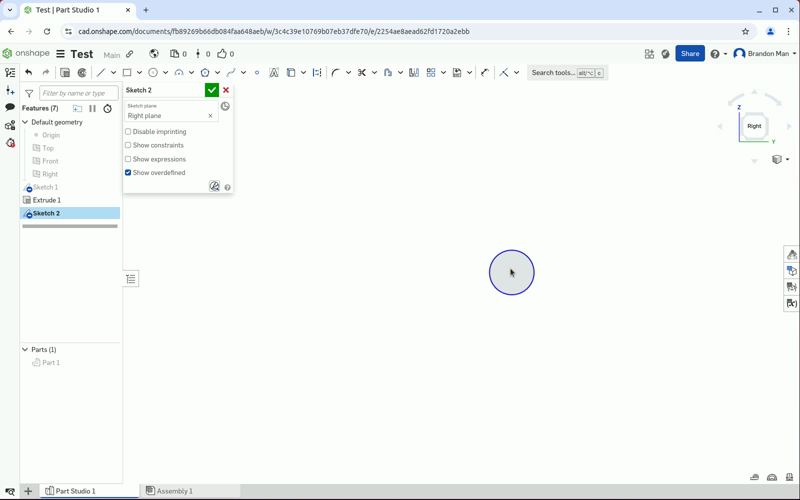
scroll(6)
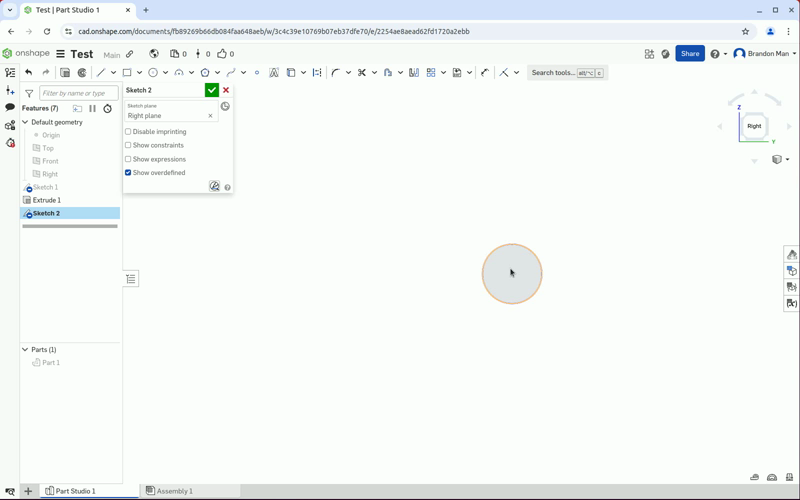
scroll(6)
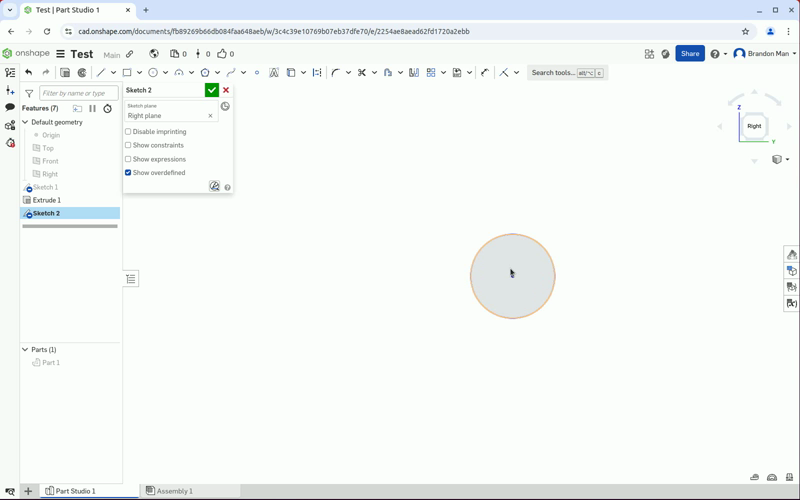
scroll(6)
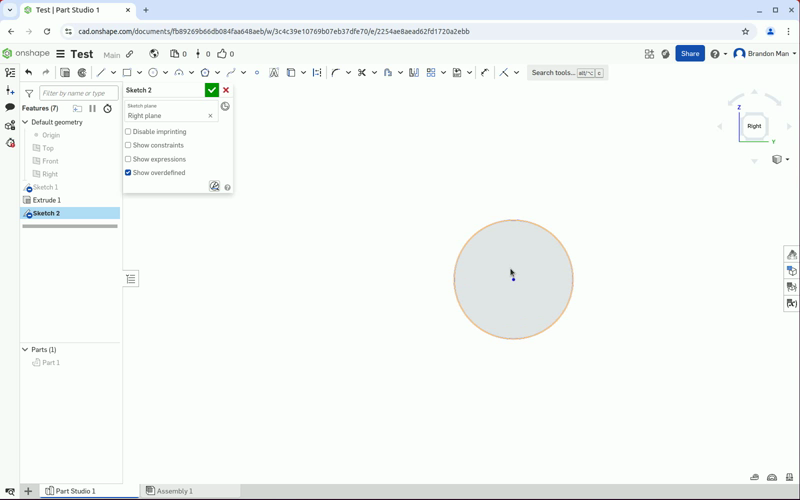
scroll(6)
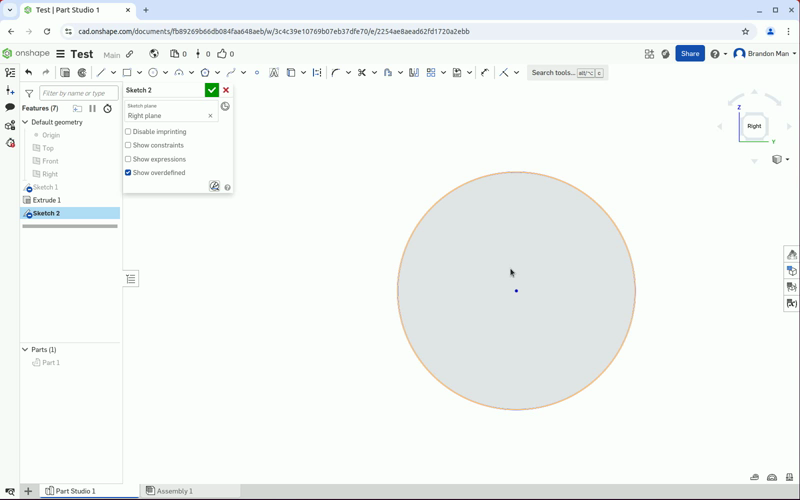
click(510, 268)
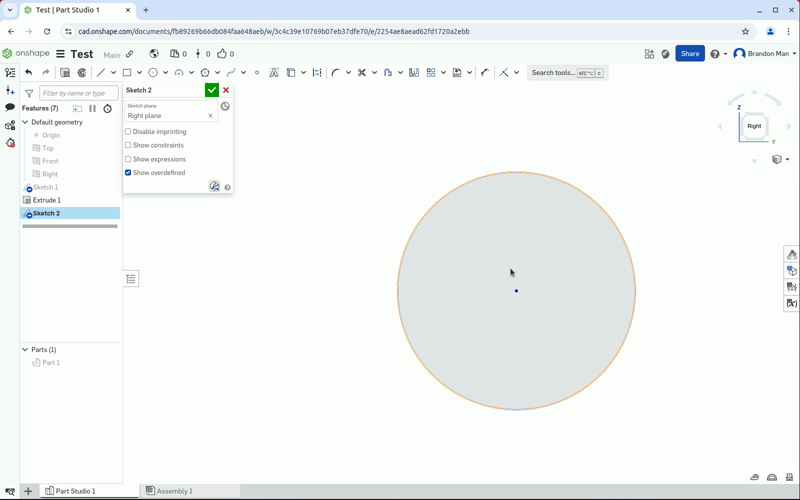
scroll(-6)
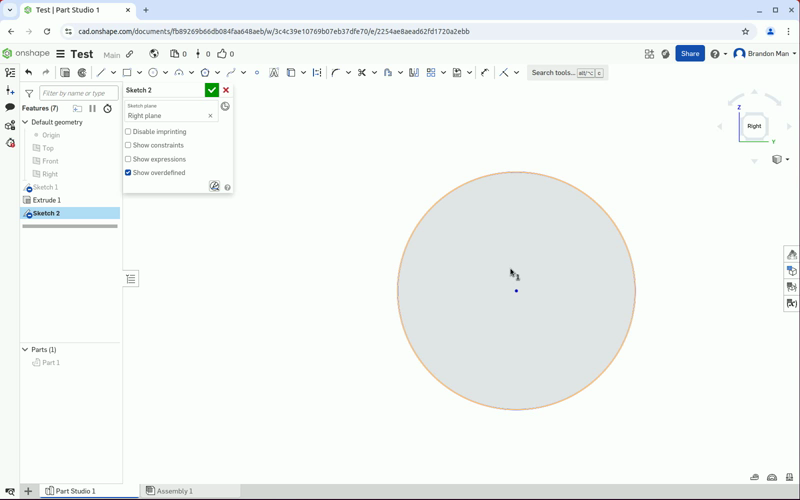
scroll(-6)
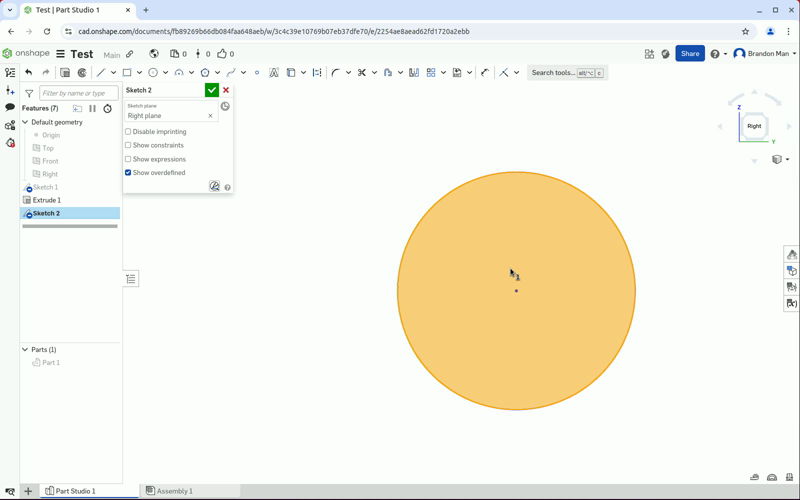
scroll(-6)
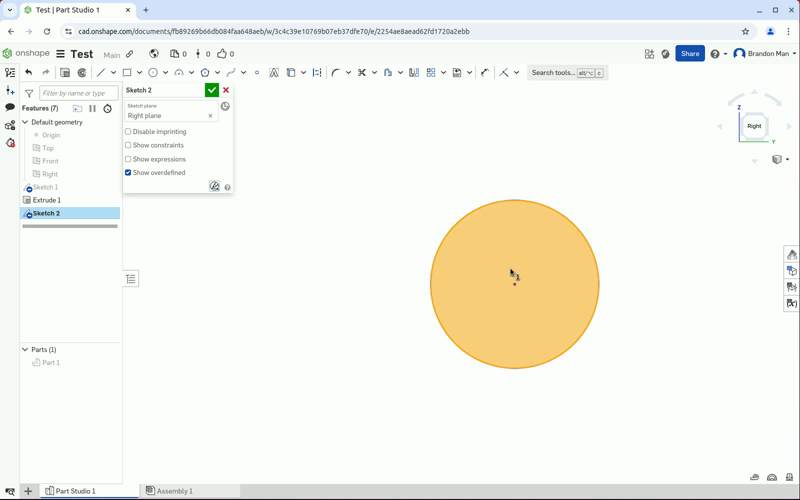
scroll(-6)
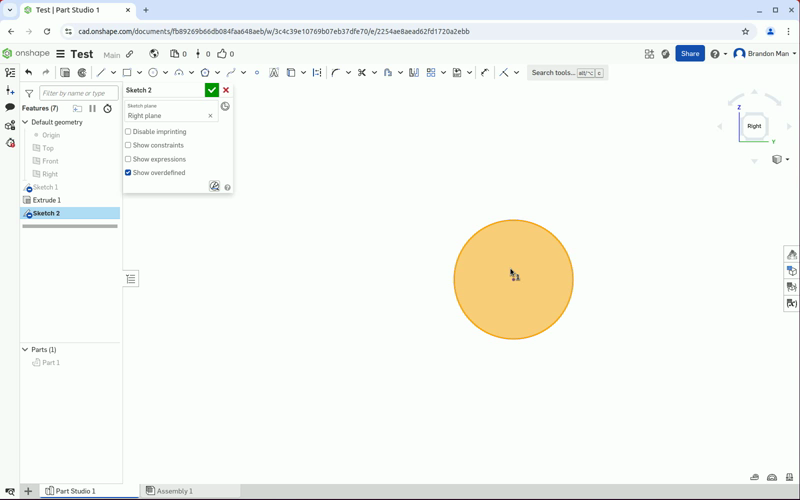
scroll(-6)
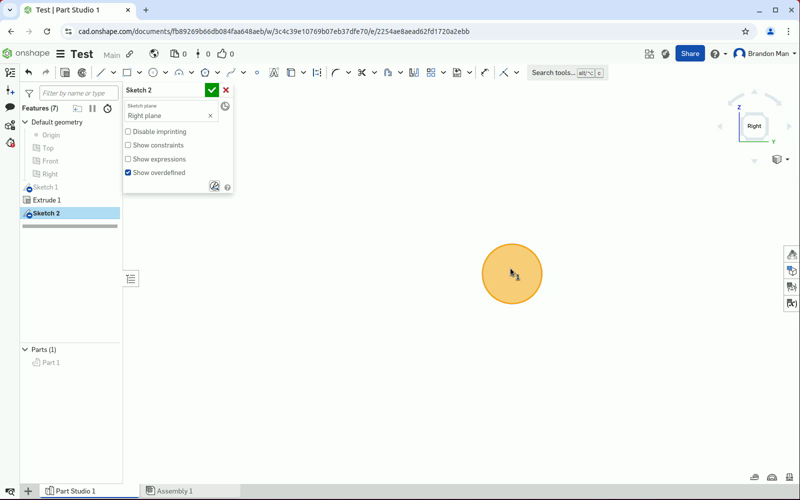
scroll(-6)
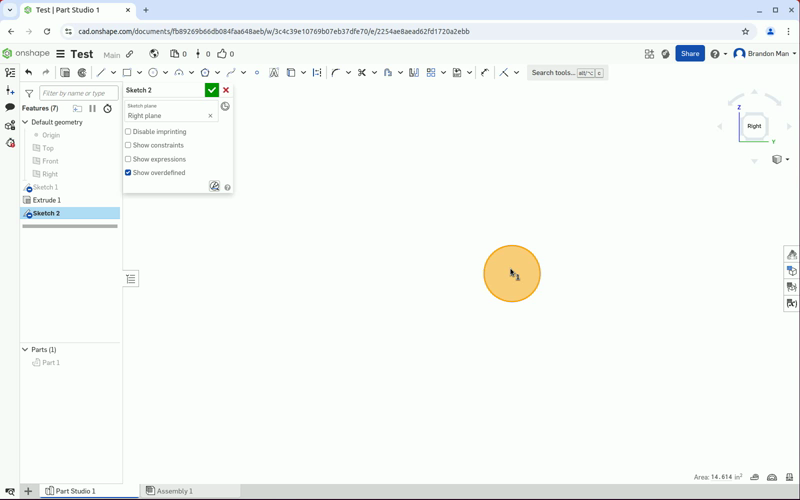
scroll(-6)
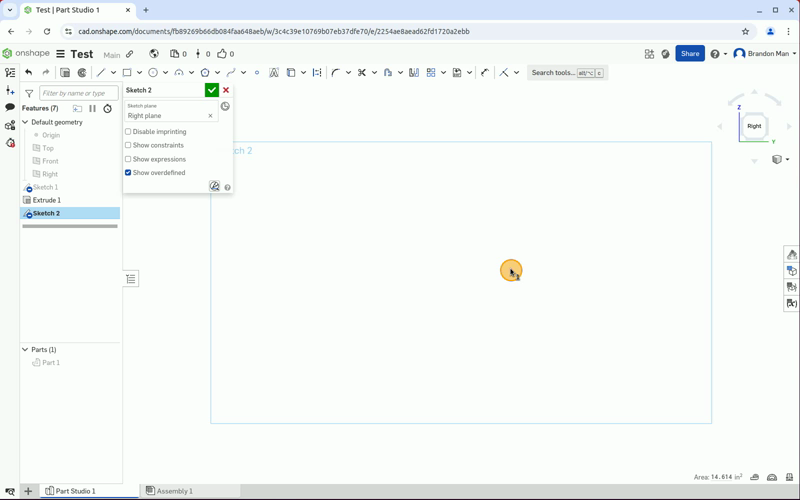
mouse_move(73, 352)
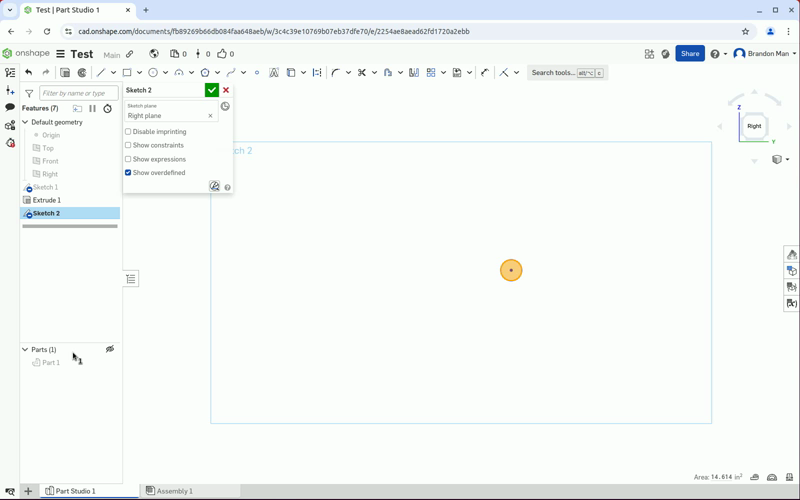
key(shift+y)
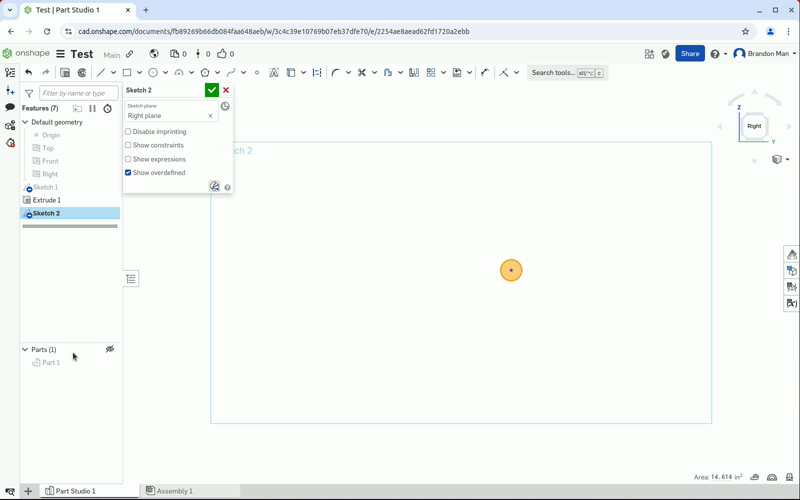
key(shift+e)
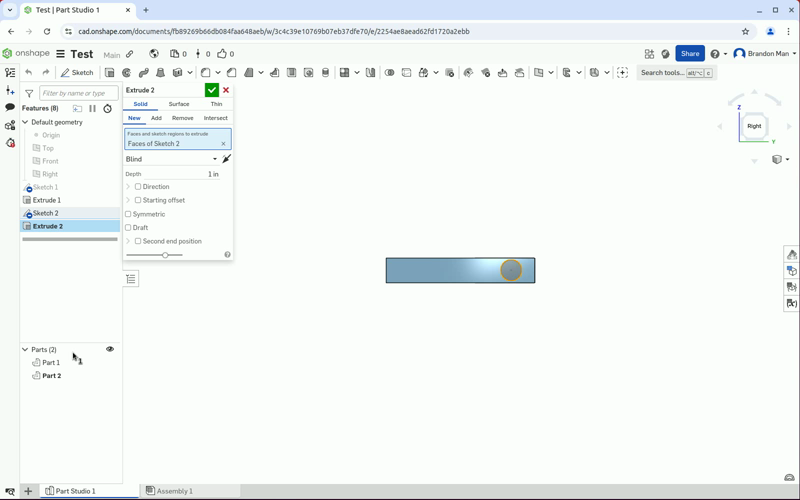
mouse_move(143, 106)
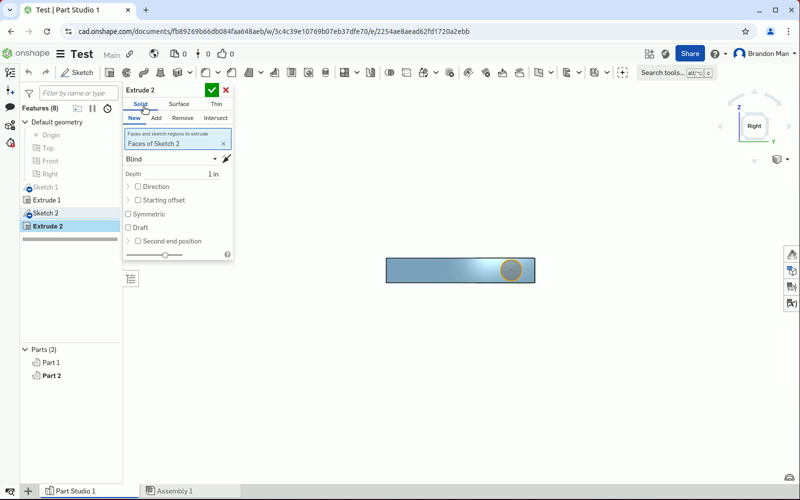
click(143, 106)
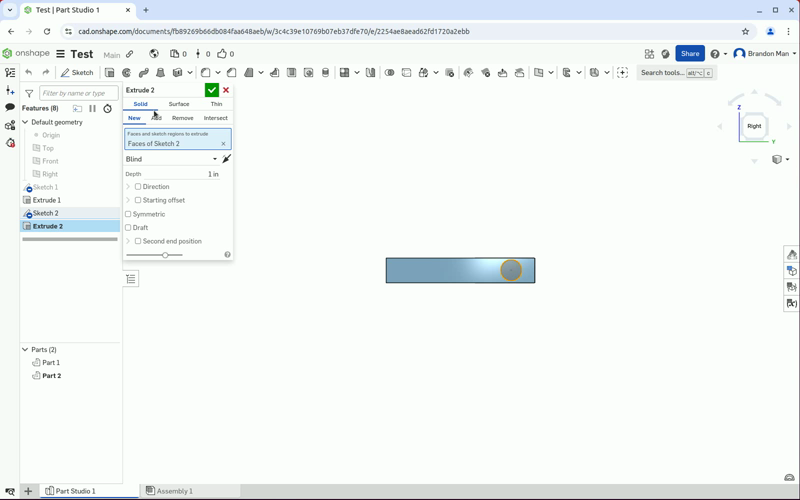
mouse_move(186, 120)
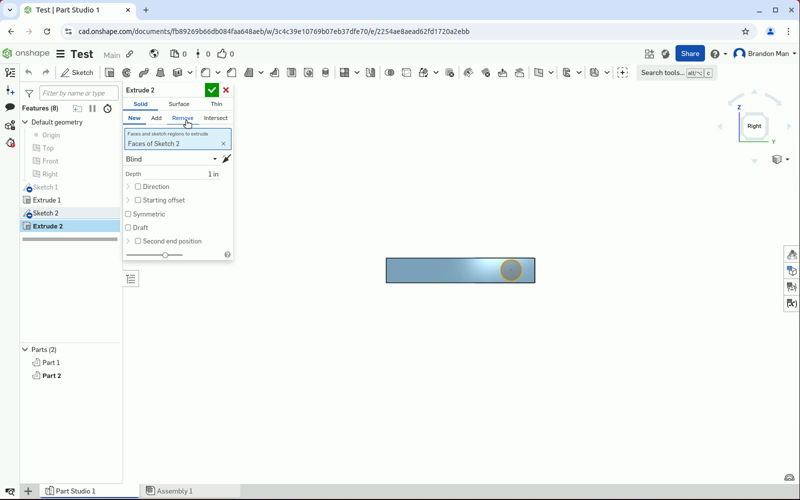
click(186, 120)
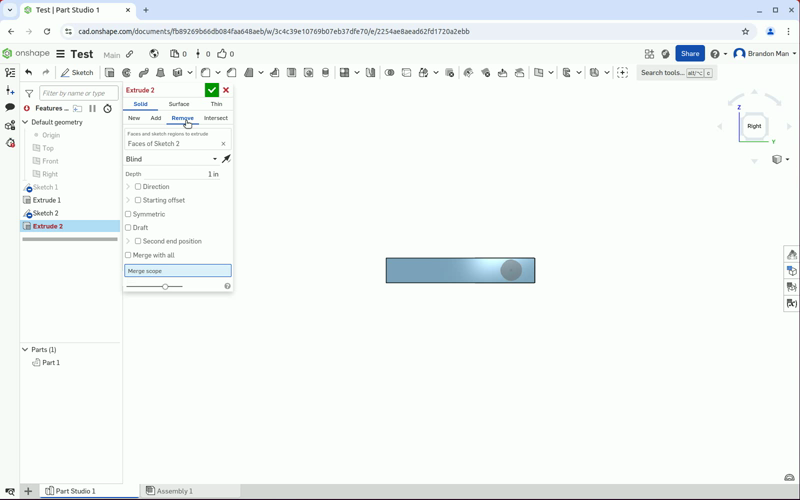
key(tab, 4)
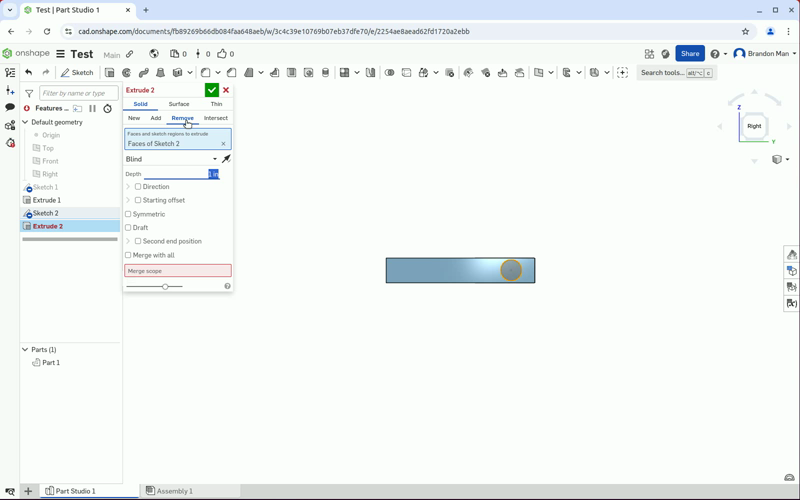
text(51.512)
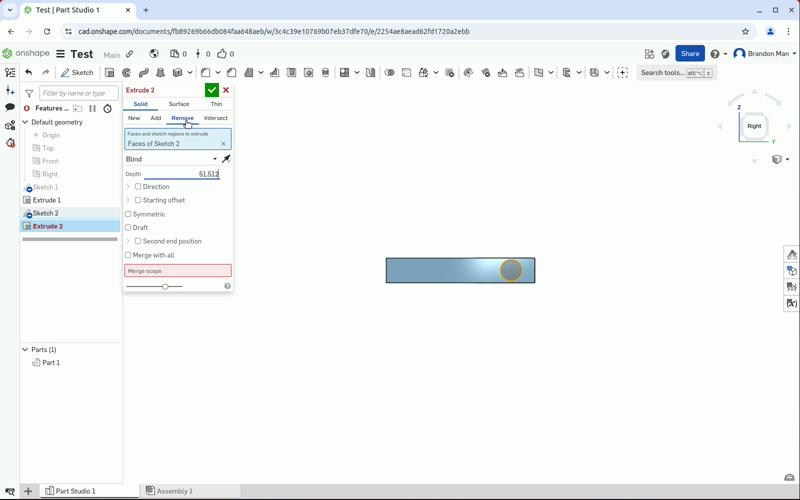
key(tab, 3)
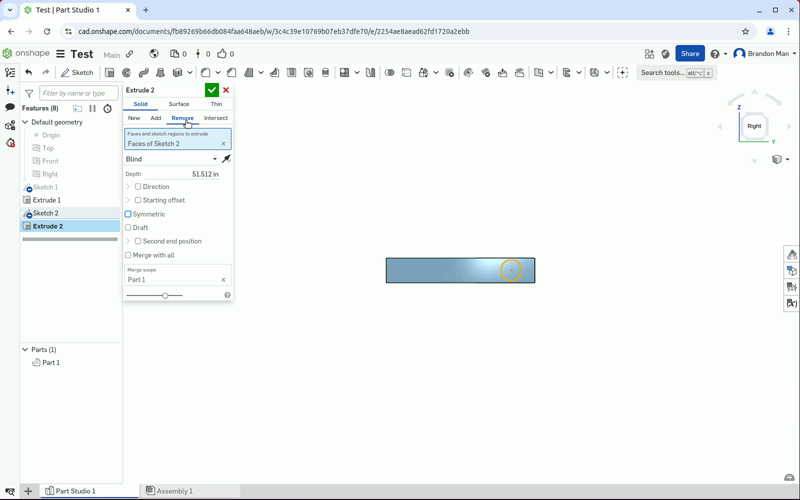
key(space)
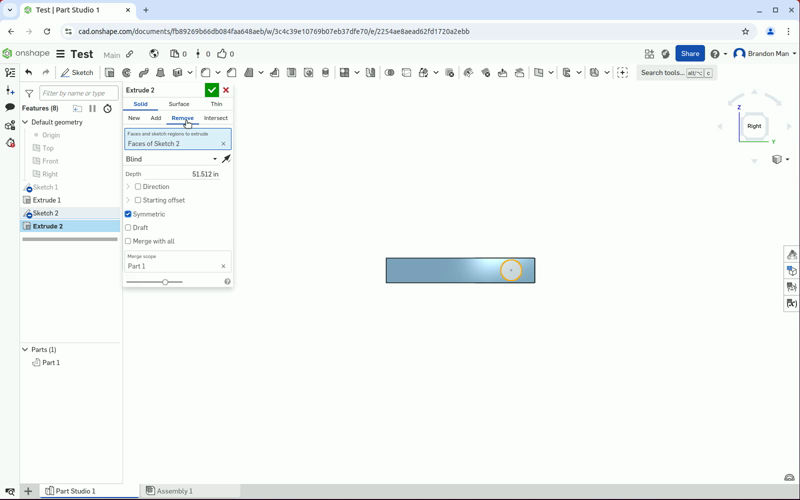
key(tab, 2)
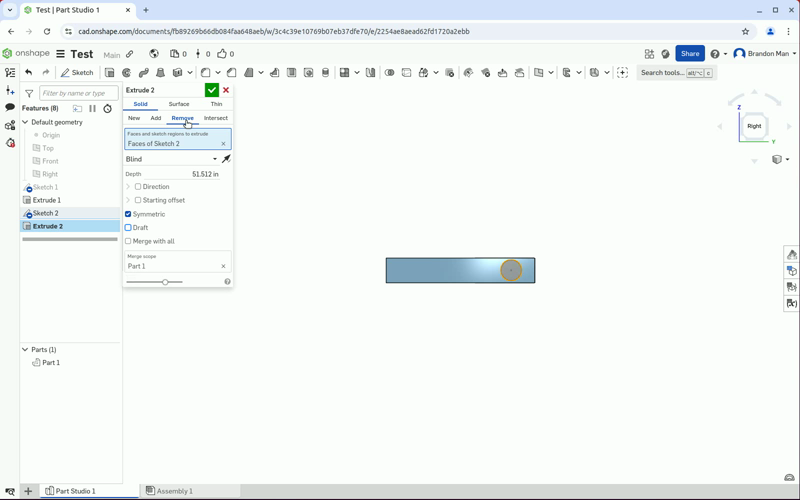
key(space)
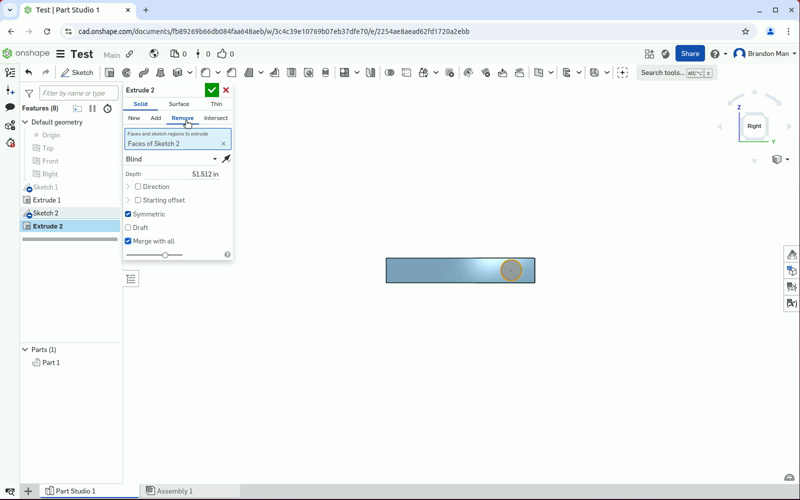
key(enter)
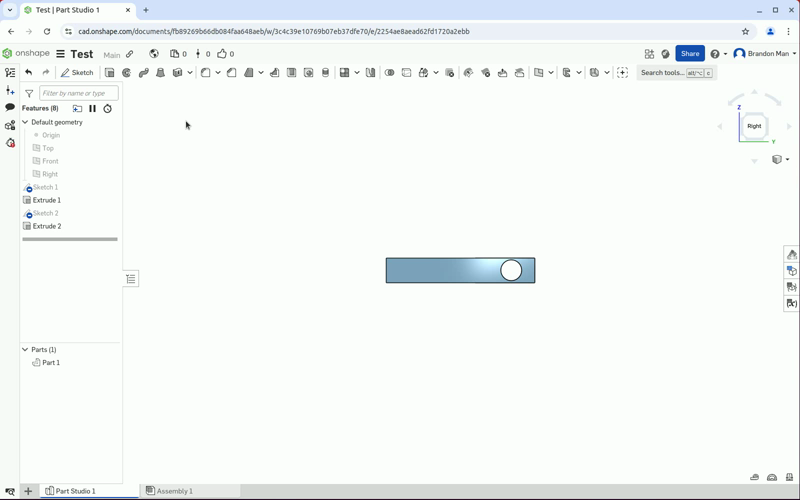
key(shift+h)
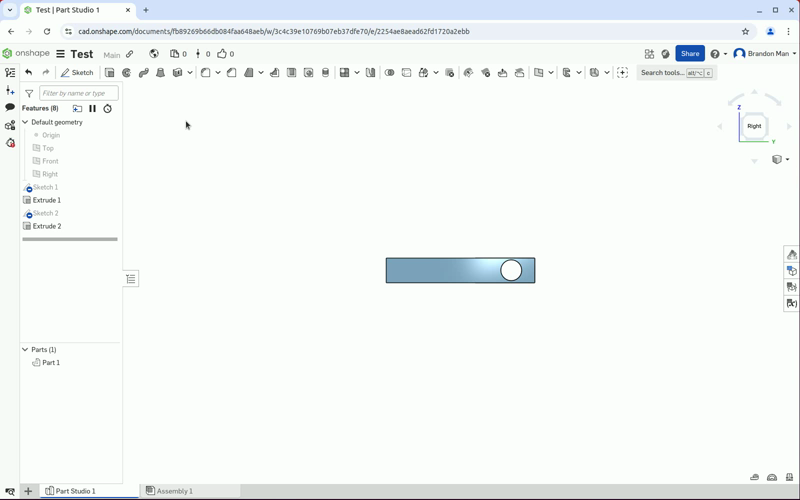
key(shift+h)
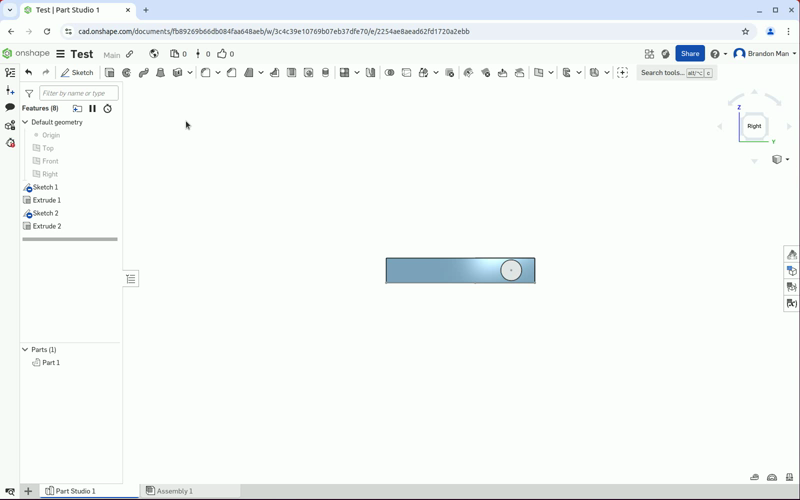
key(shift+7)
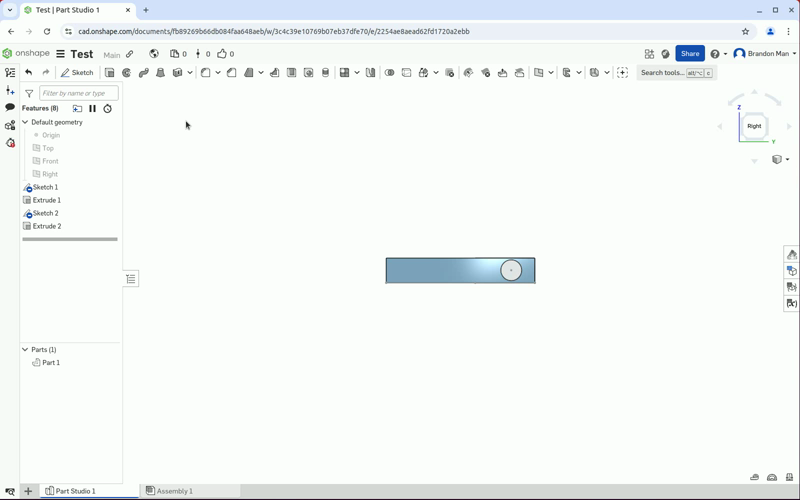
key(right, 2)
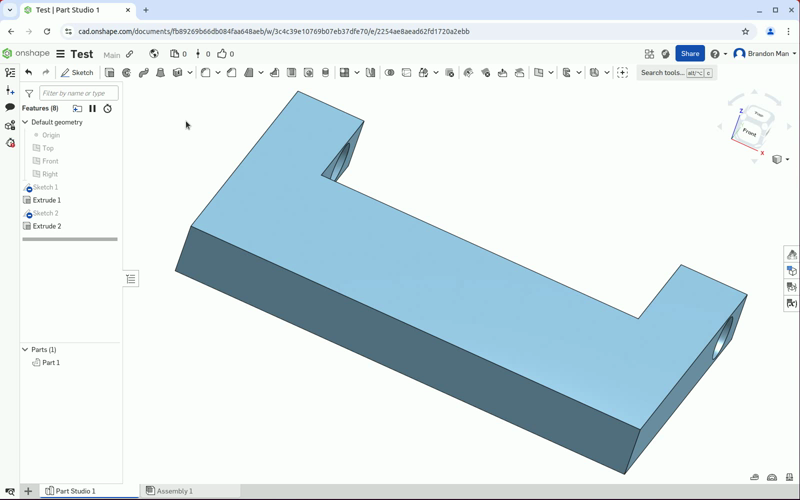
key(down, 2)
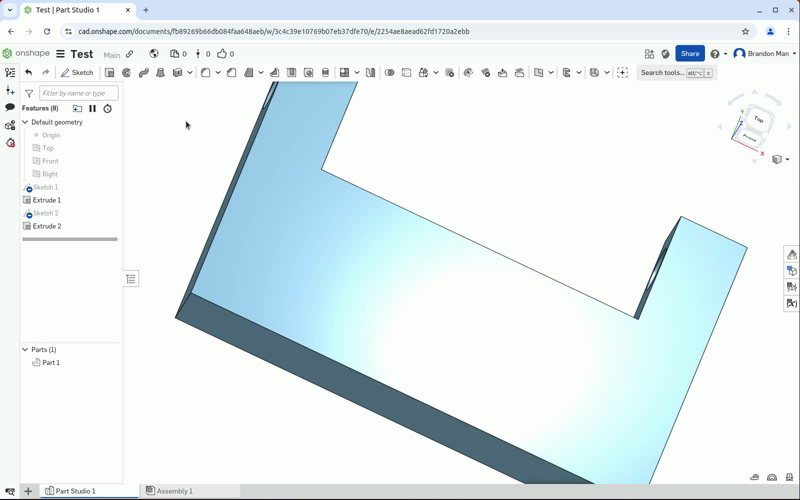
key(up, 2)
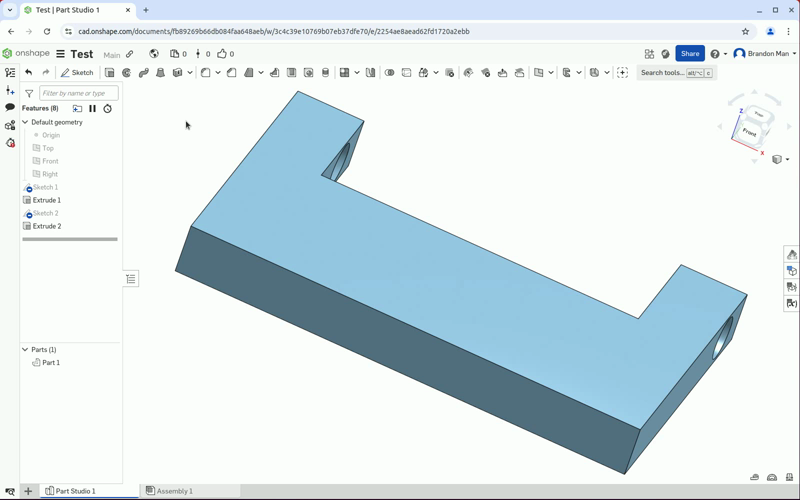
key(left, 2)
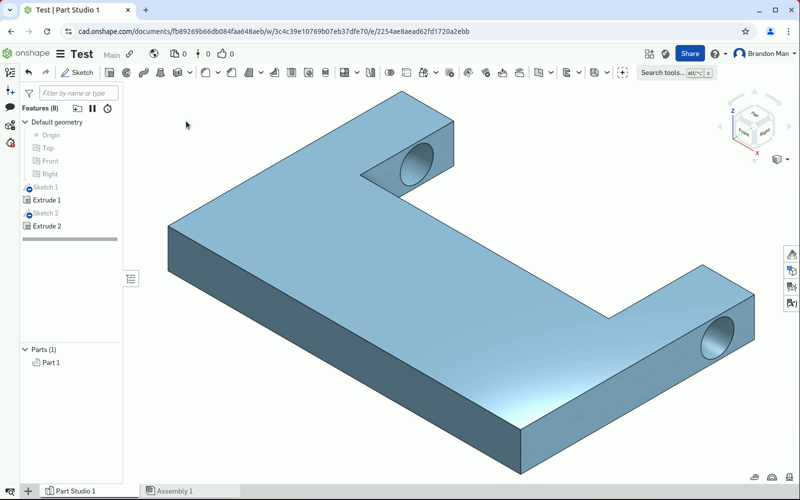
mouse_move(73, 189)
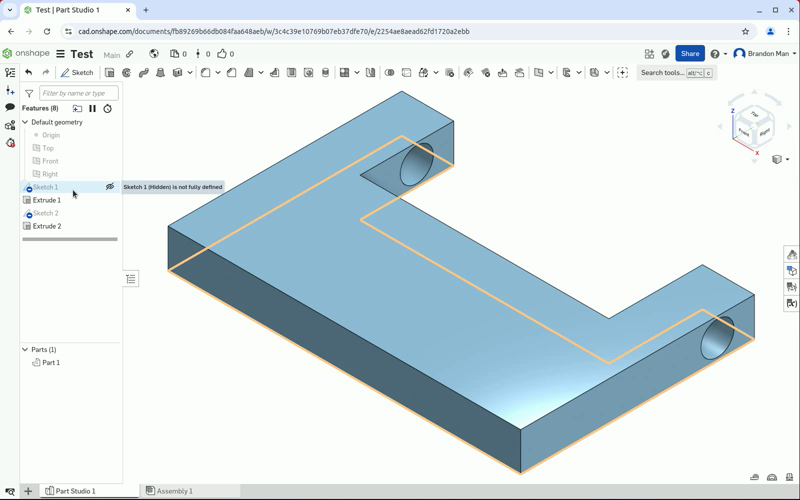
click(73, 189)